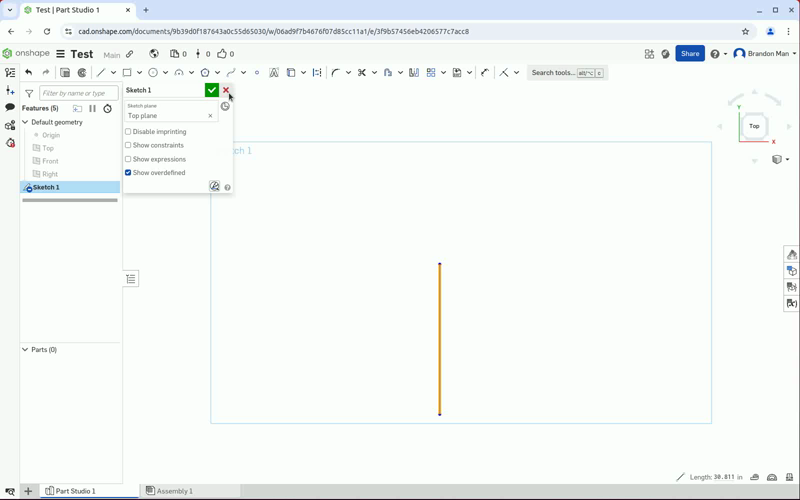
key(shift+h)
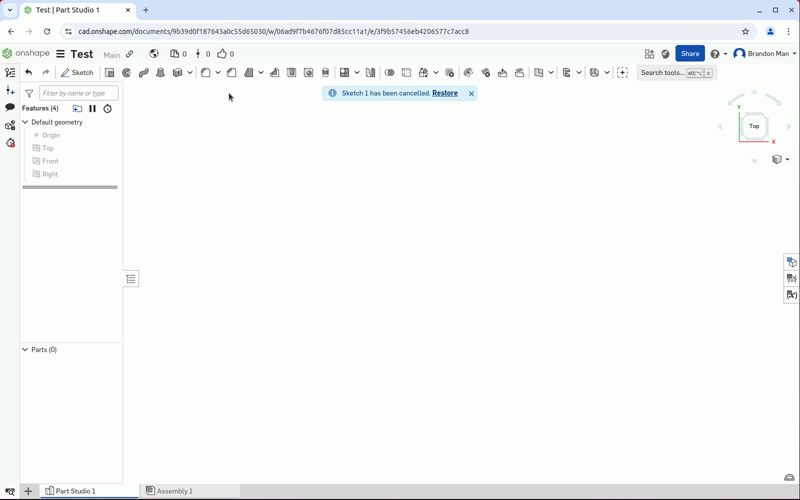
mouse_move(73, 352)
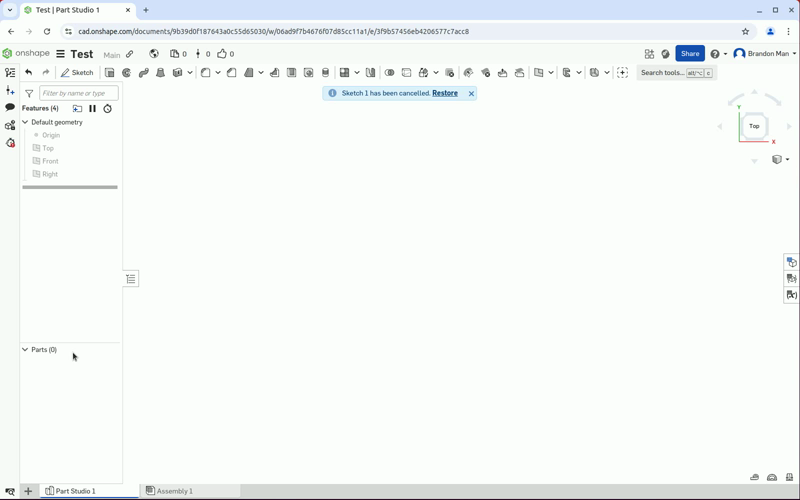
key(y)
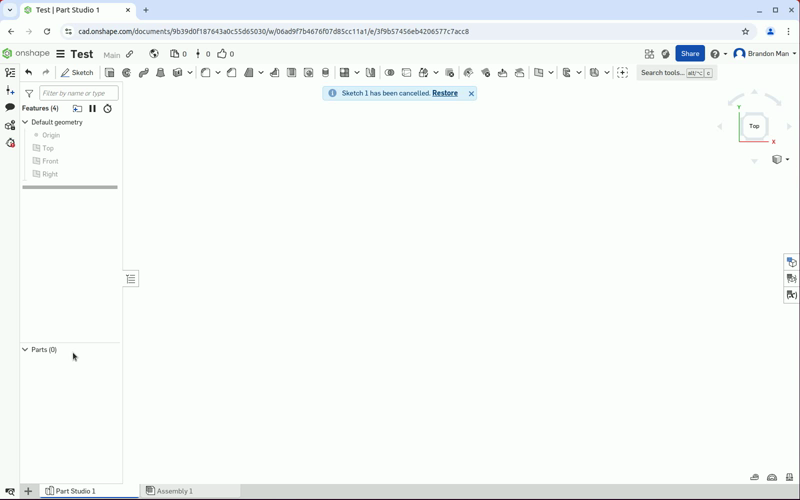
key(shift+p)
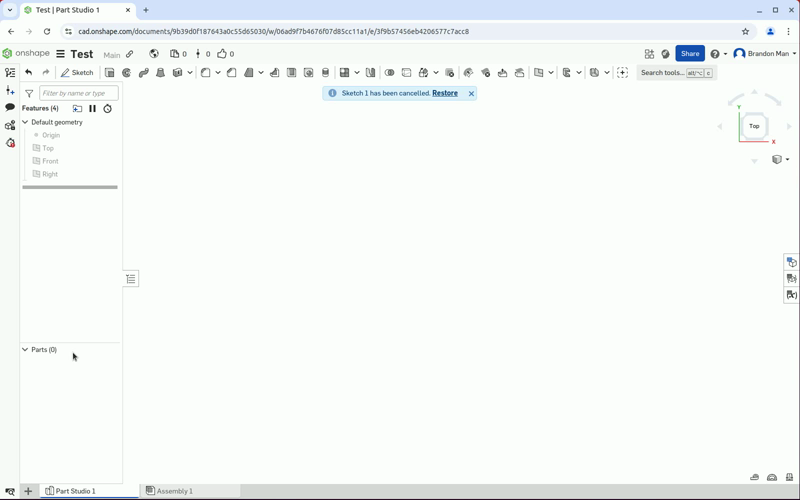
key(space)
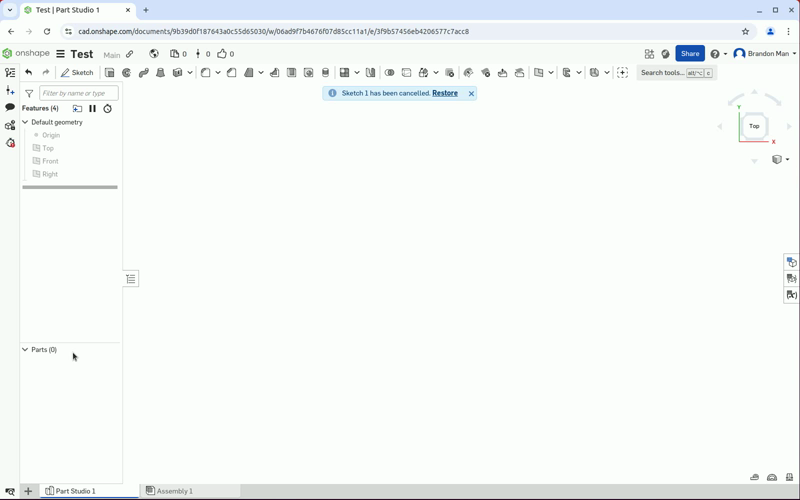
key_down(shift)
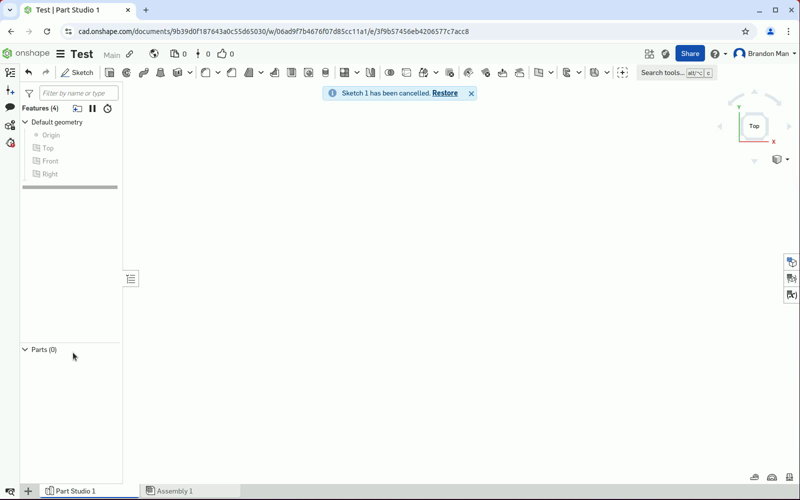
key(up)
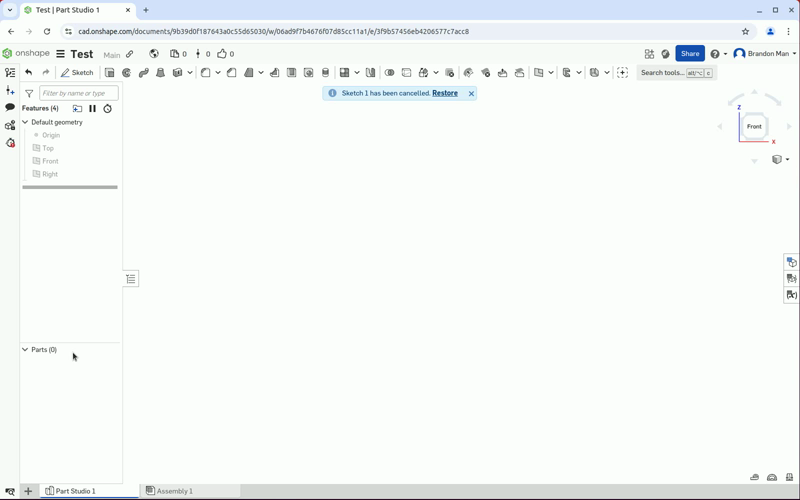
key_up(shift)
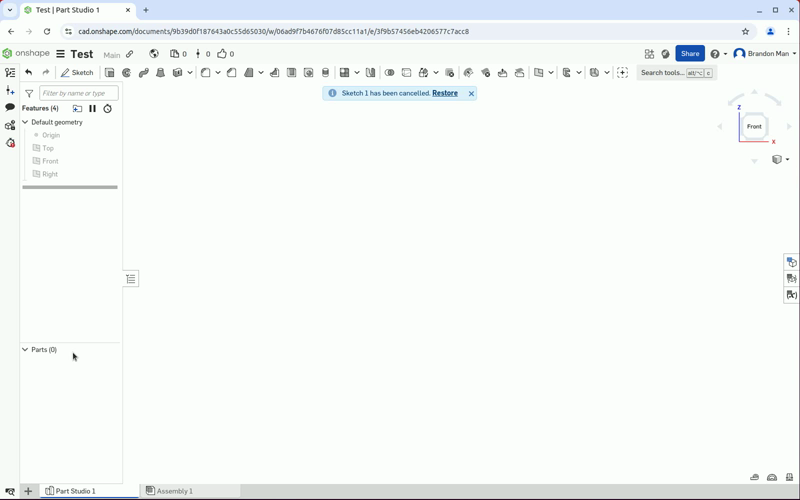
mouse_move(73, 352)
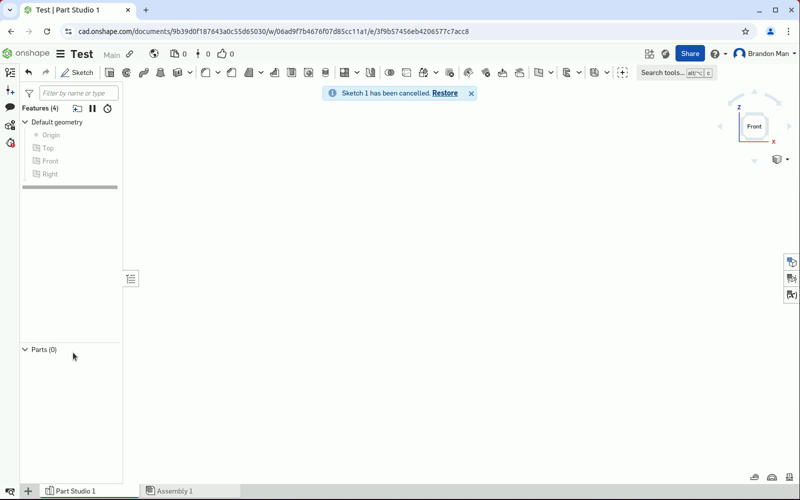
key(shift+y)
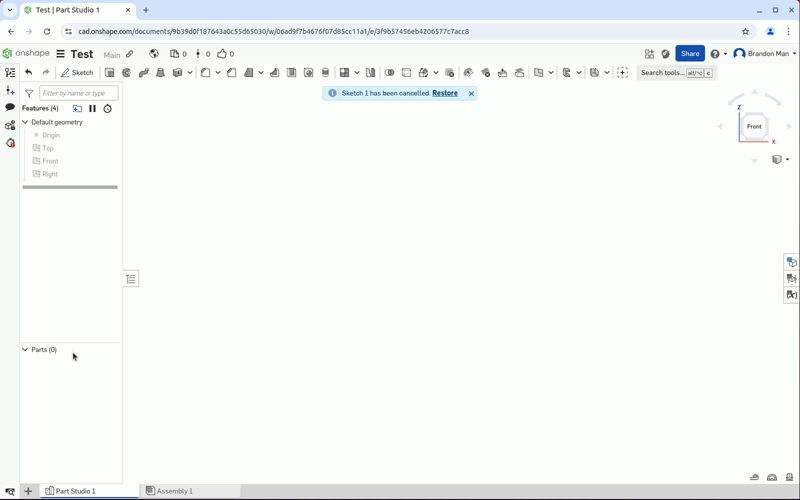
key(shift+s)
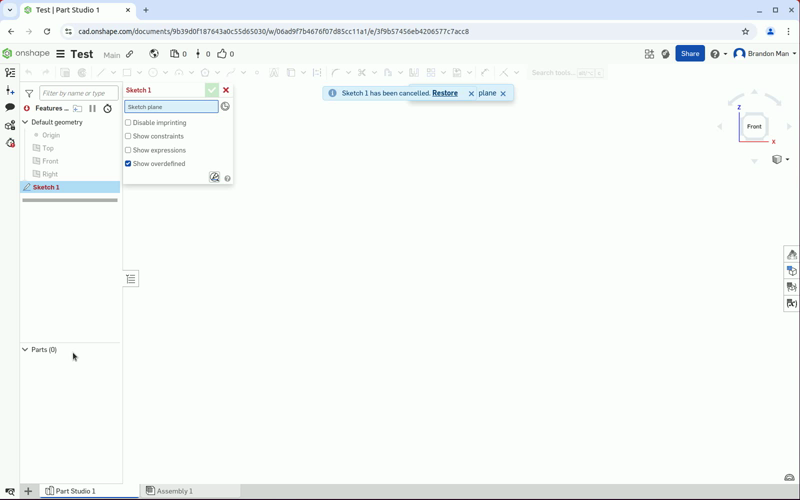
mouse_move(73, 163)
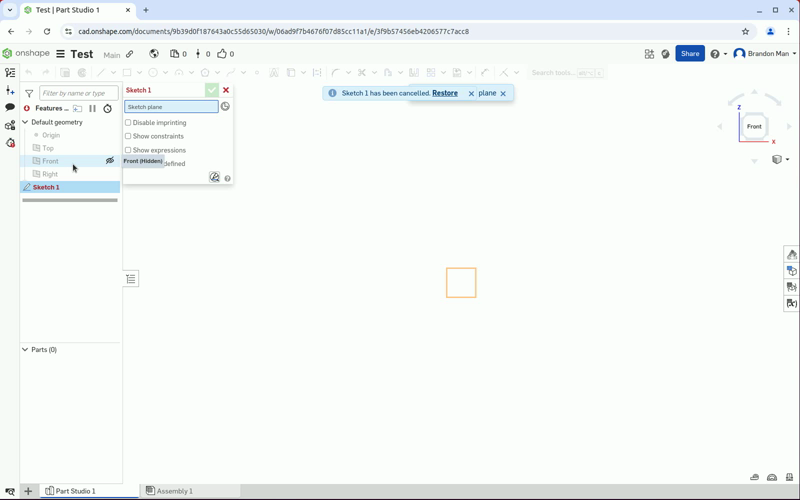
click(73, 163)
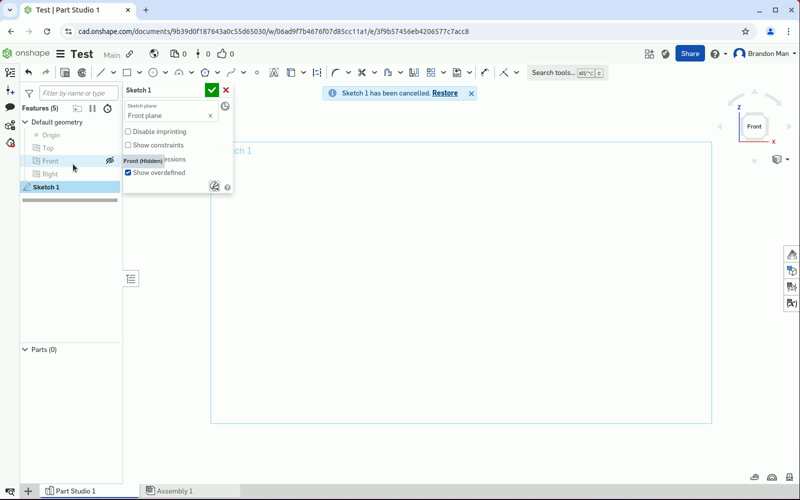
mouse_move(73, 352)
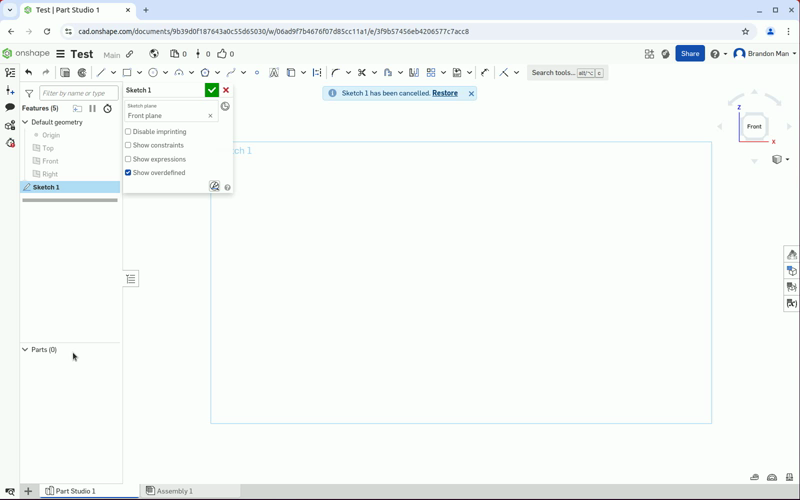
key(y)
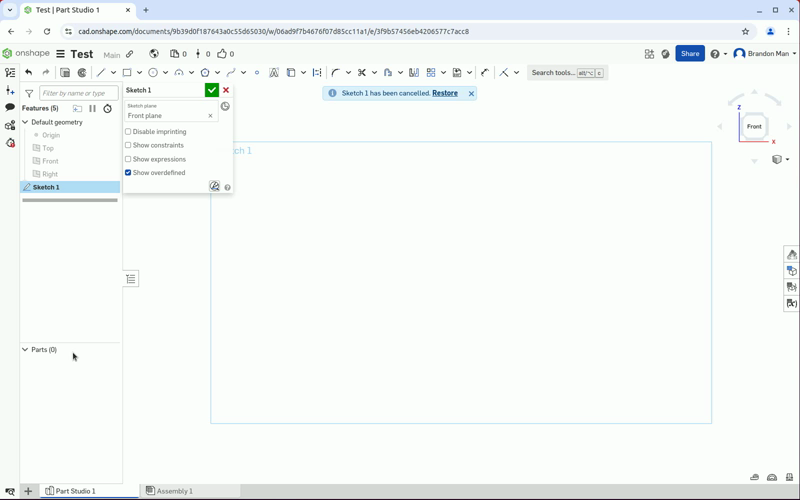
key(l)
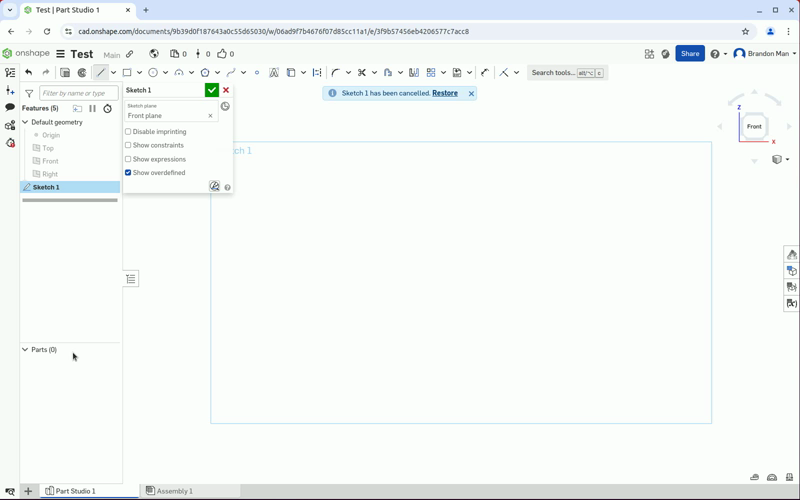
key_down(shift)
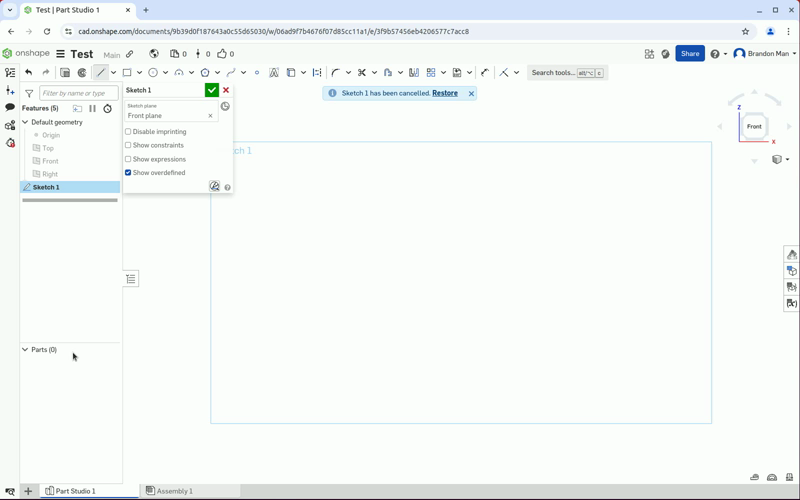
mouse_move(411, 301)
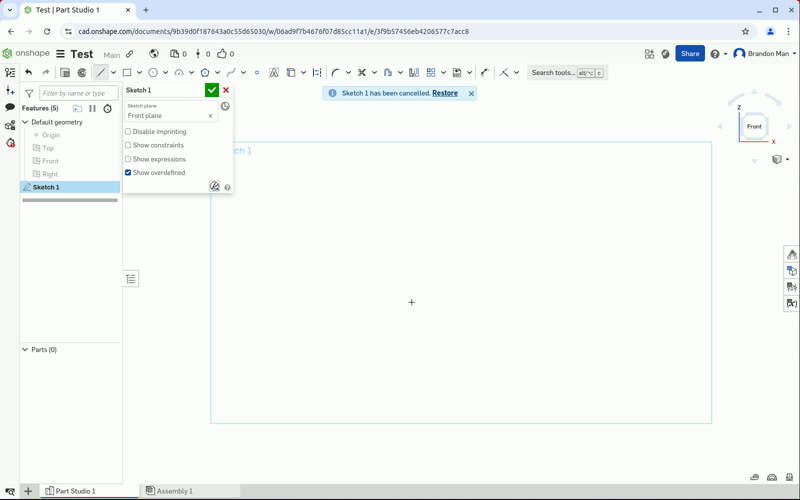
click(411, 301)
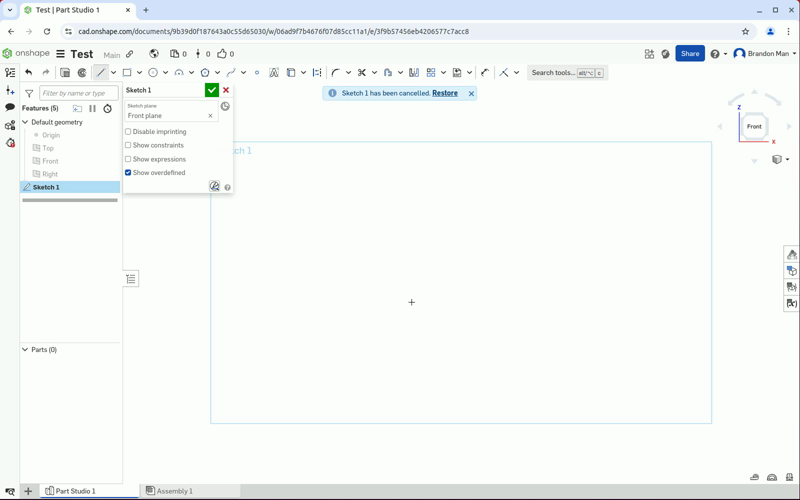
key_up(shift)
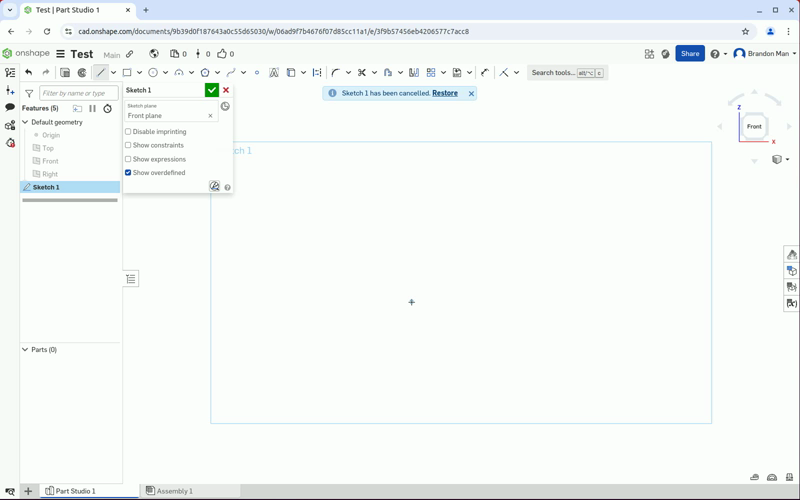
key_down(shift)
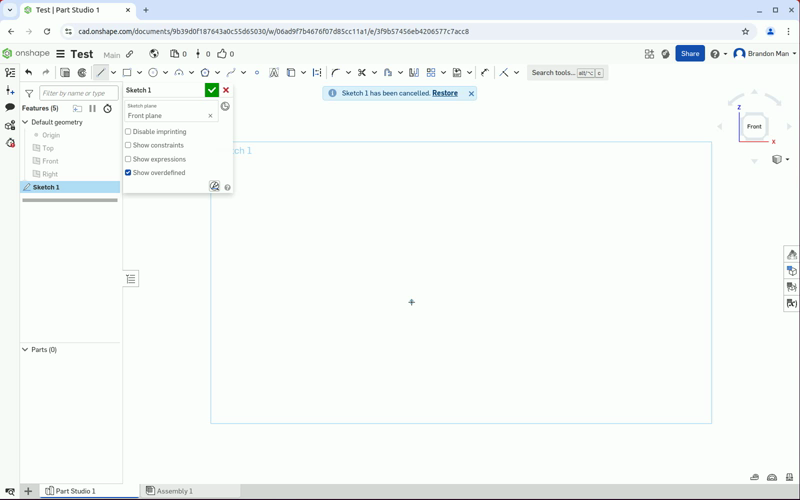
mouse_move(572, 301)
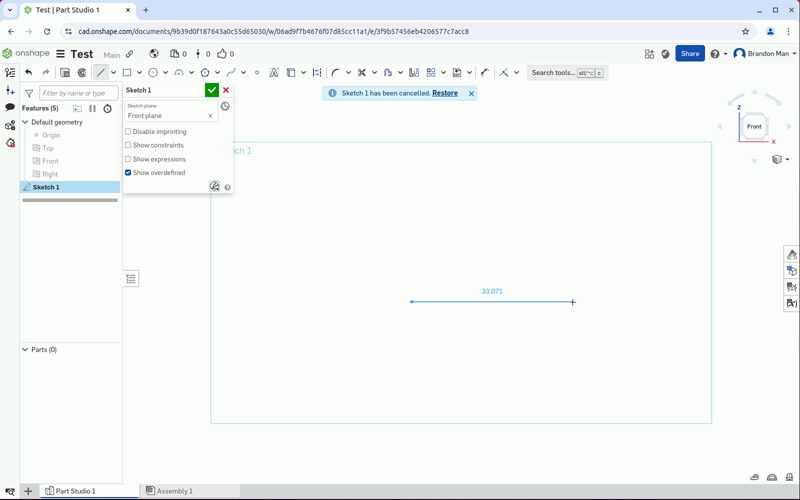
click(572, 301)
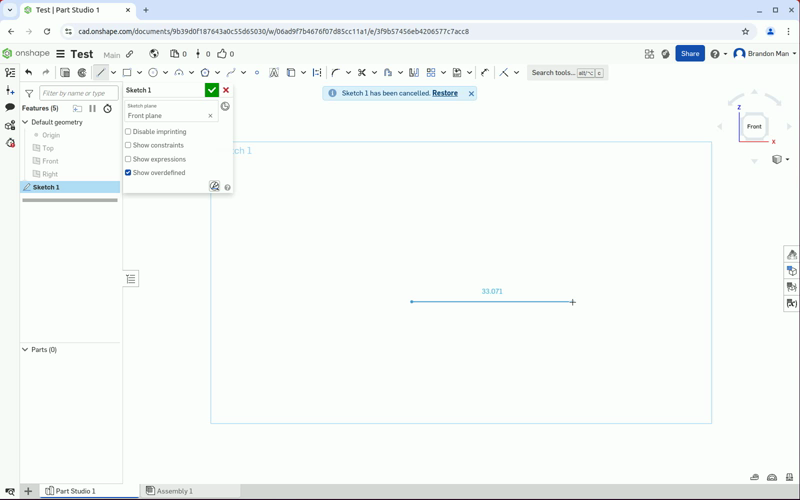
key_up(shift)
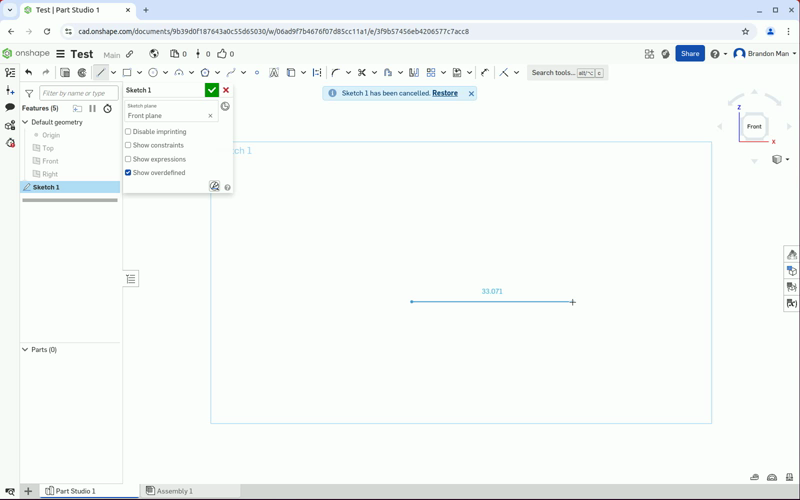
key_down(shift)
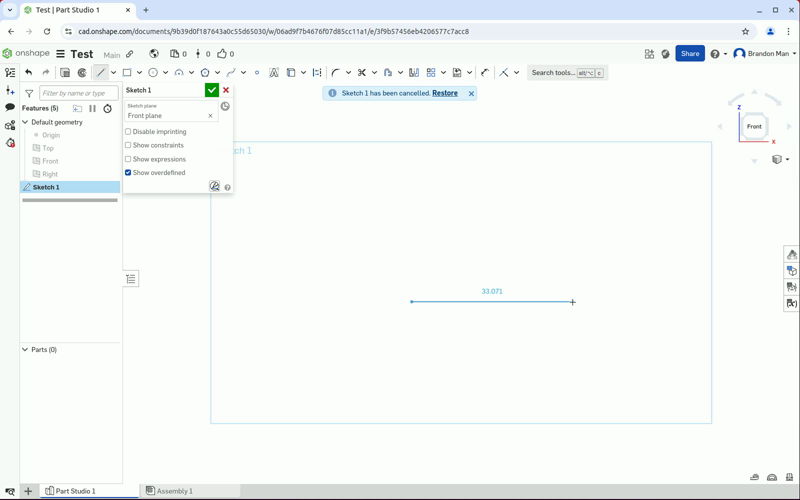
mouse_move(589, 301)
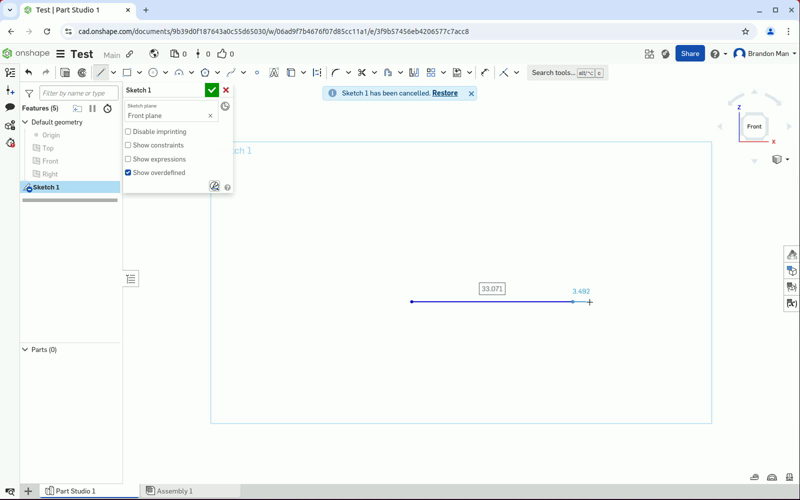
mouse_move(572, 284)
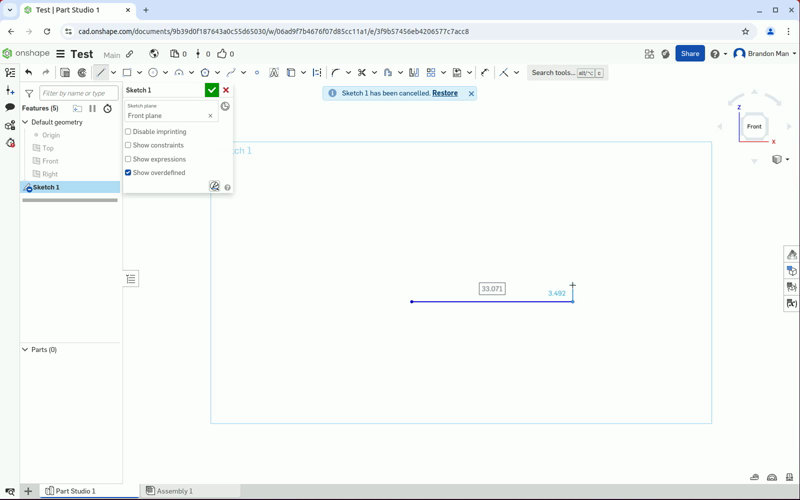
click(572, 284)
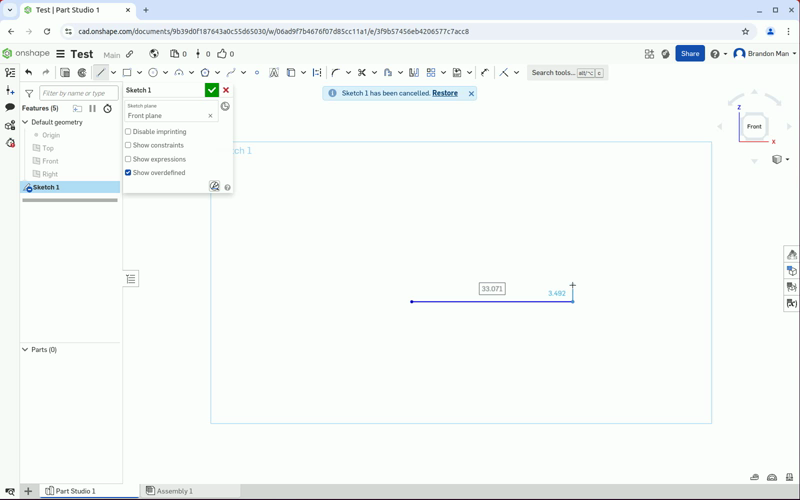
key_up(shift)
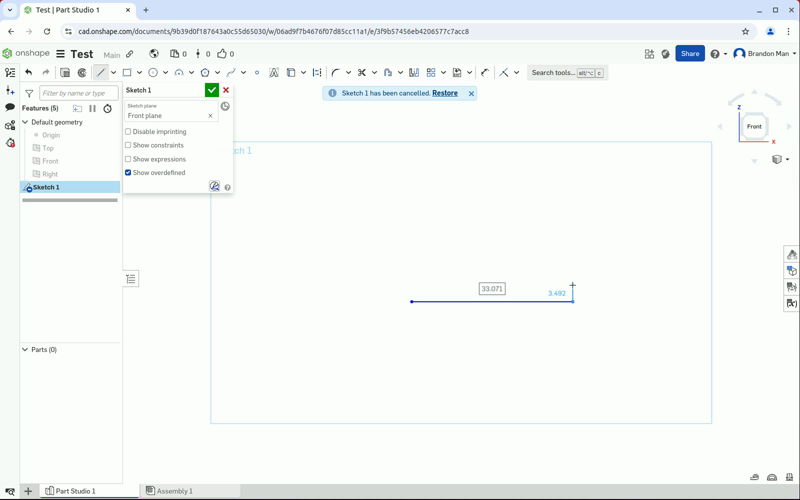
key_down(shift)
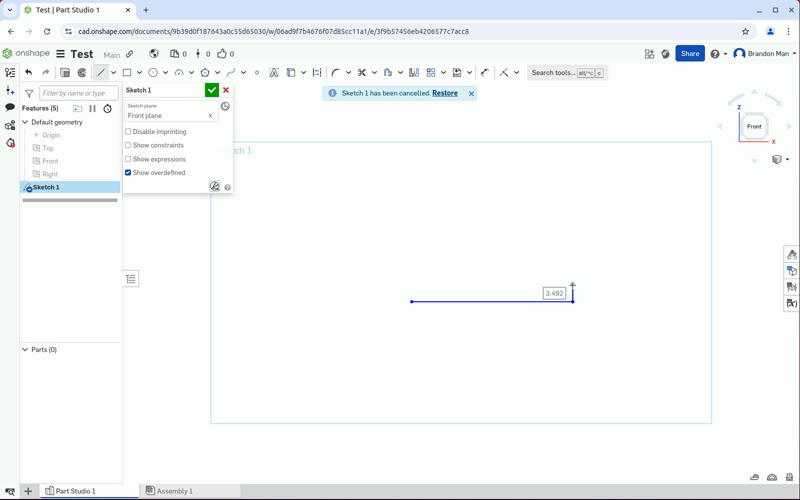
mouse_move(411, 284)
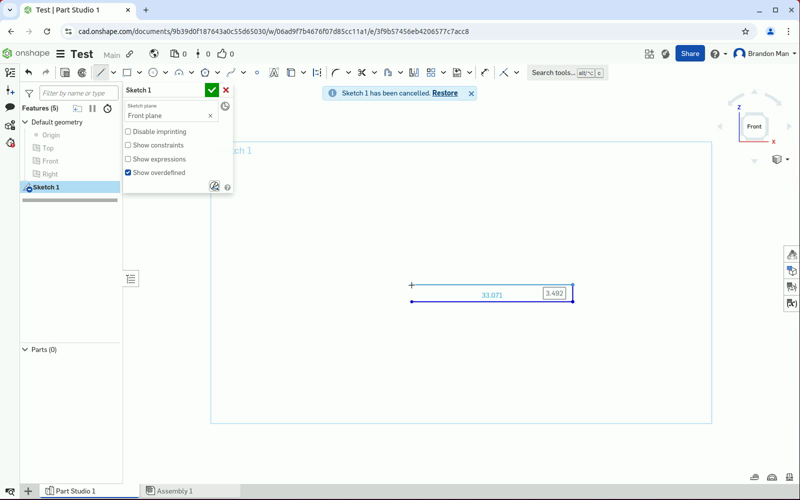
click(411, 284)
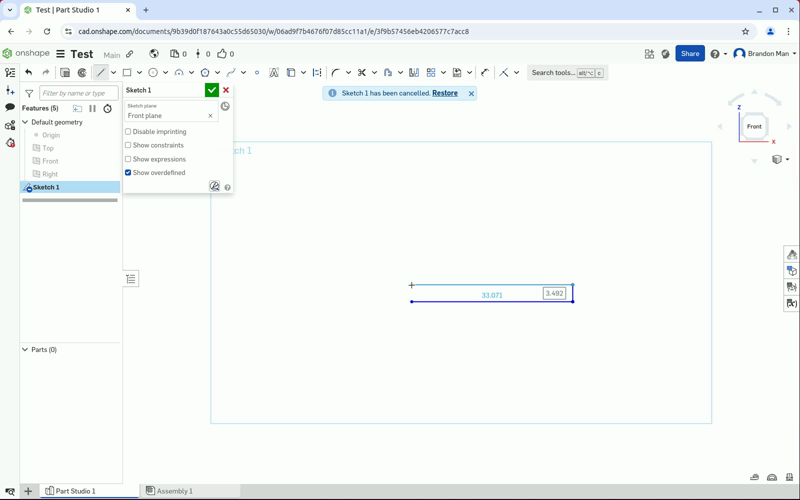
key_up(shift)
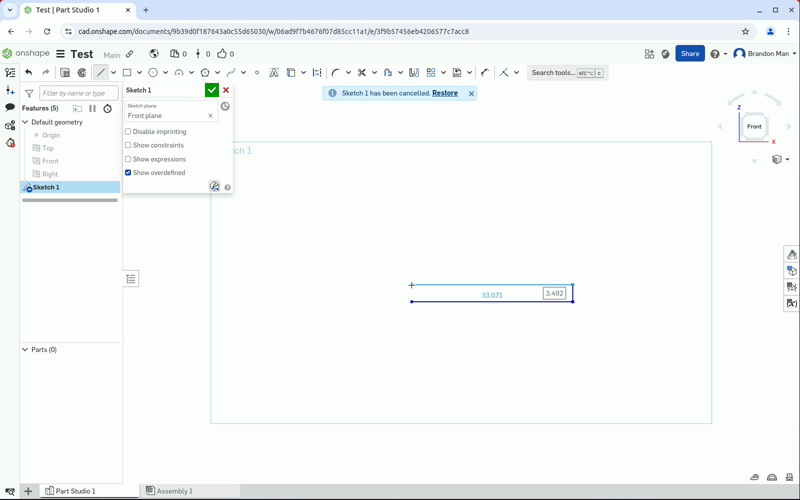
mouse_move(441, 284)
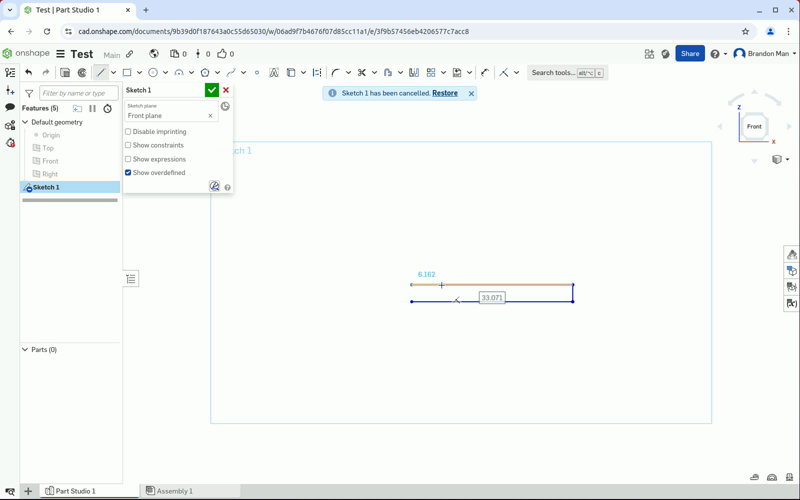
key_down(shift)
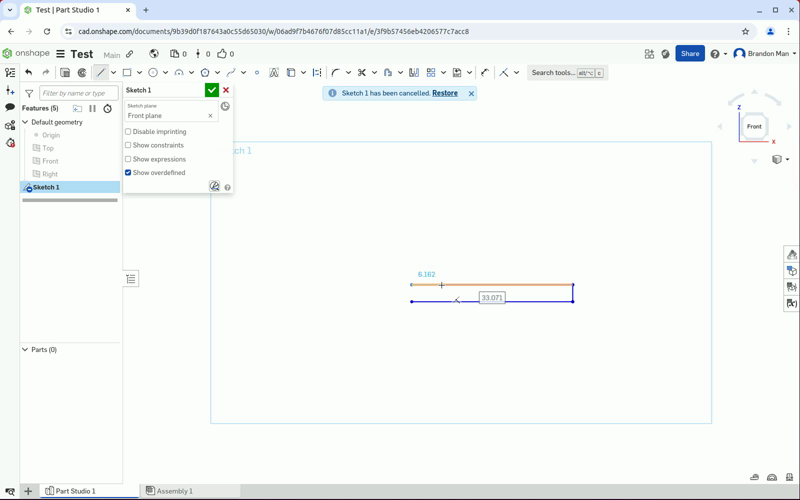
mouse_move(411, 301)
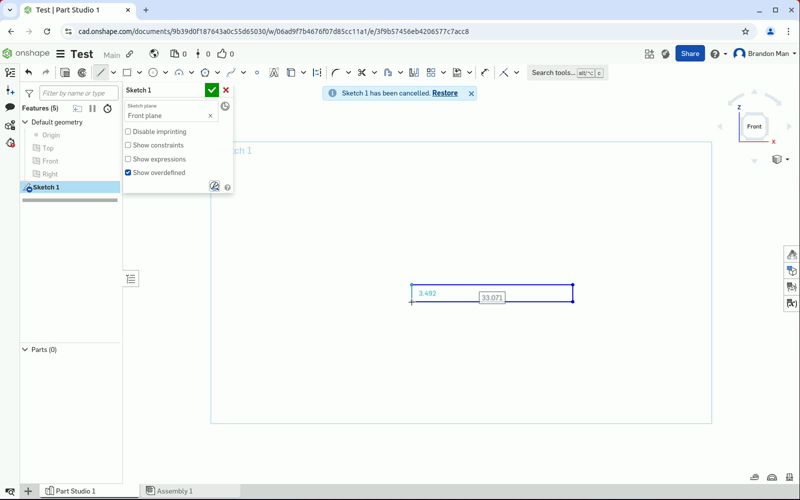
key_up(shift)
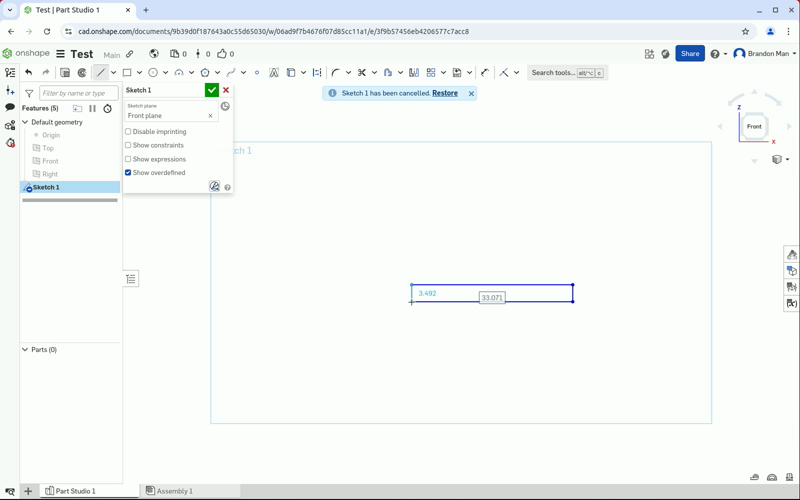
click(411, 301)
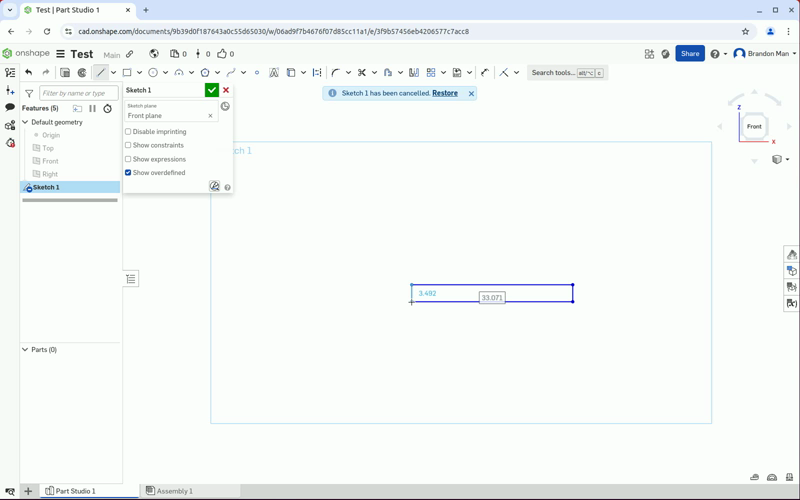
key(esc)
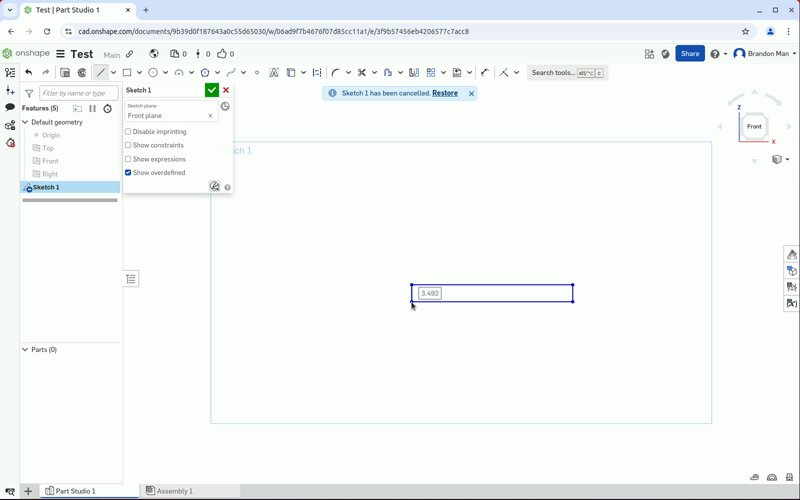
mouse_move(553, 288)
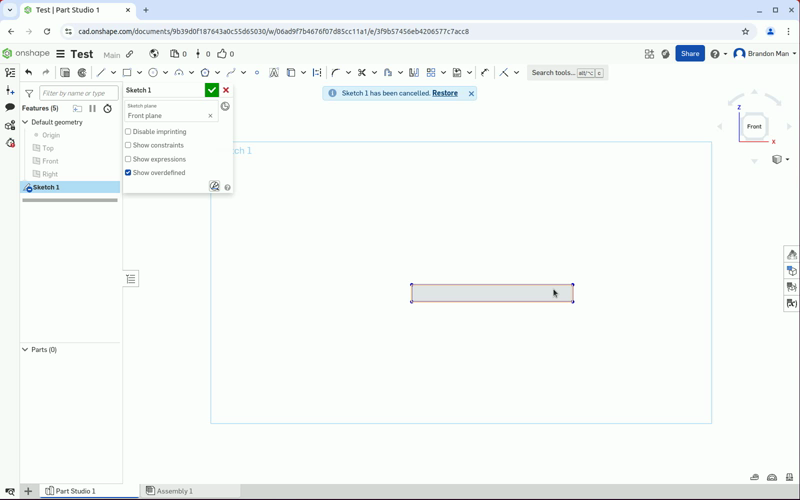
click(553, 288)
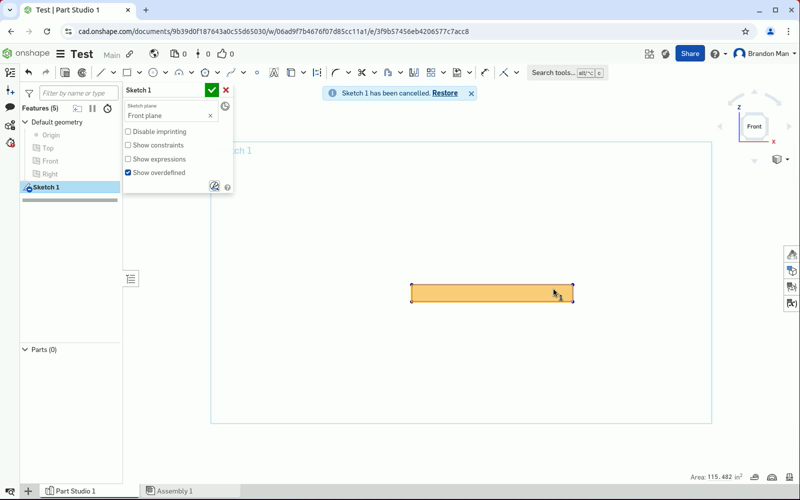
mouse_move(73, 352)
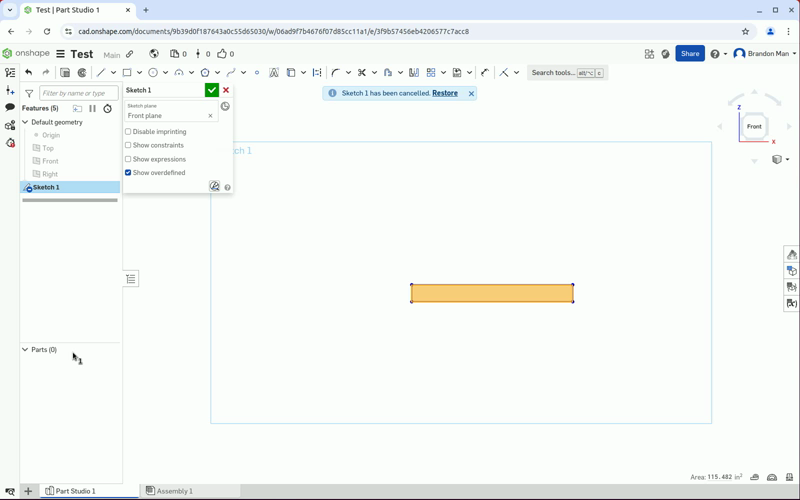
key(shift+y)
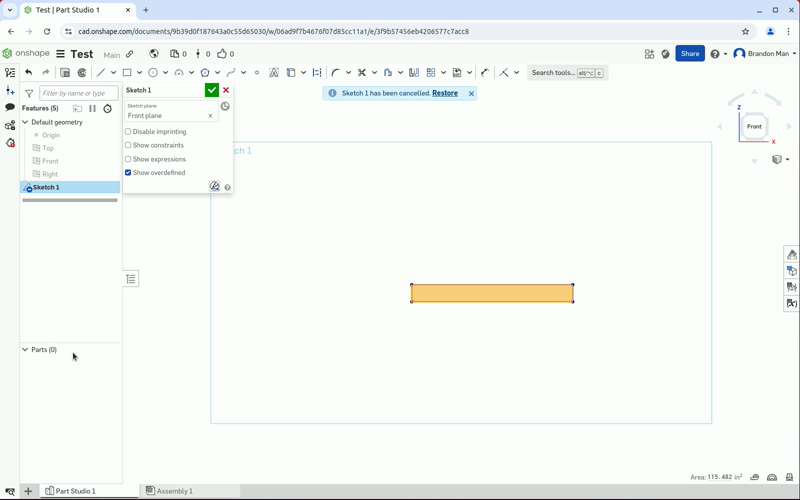
key(shift+e)
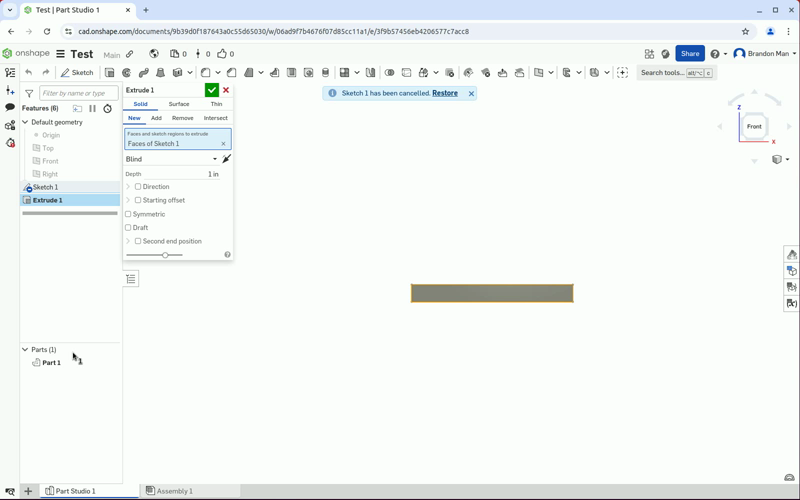
mouse_move(143, 106)
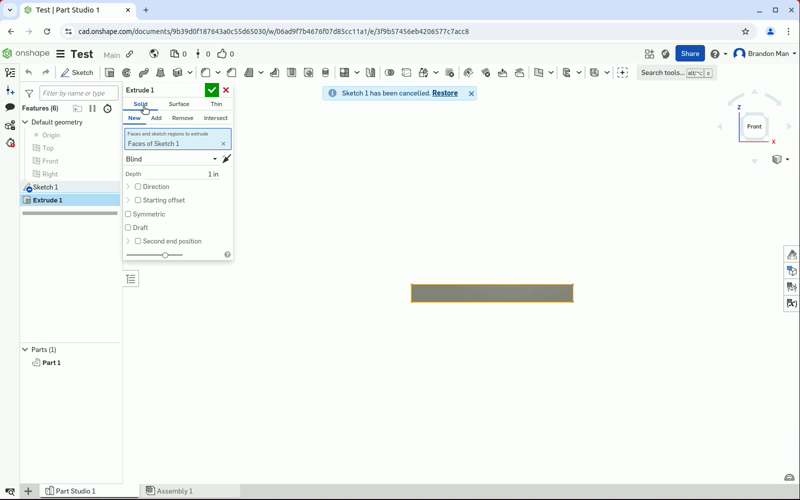
click(143, 106)
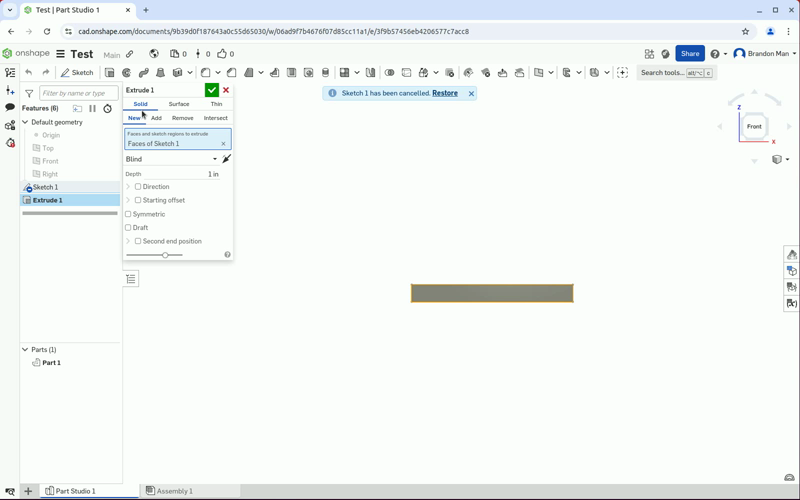
mouse_move(137, 120)
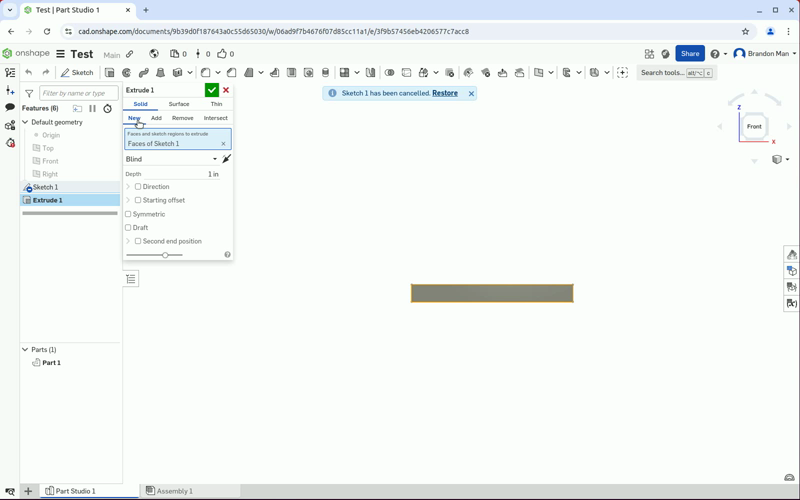
click(137, 120)
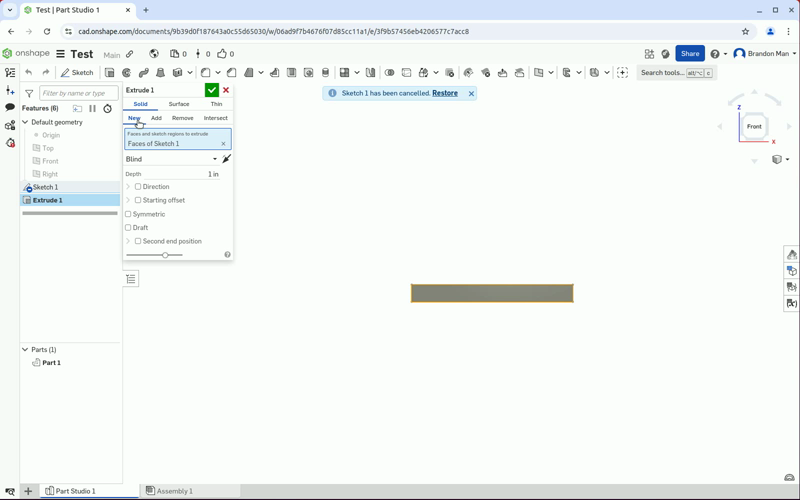
key(tab, 4)
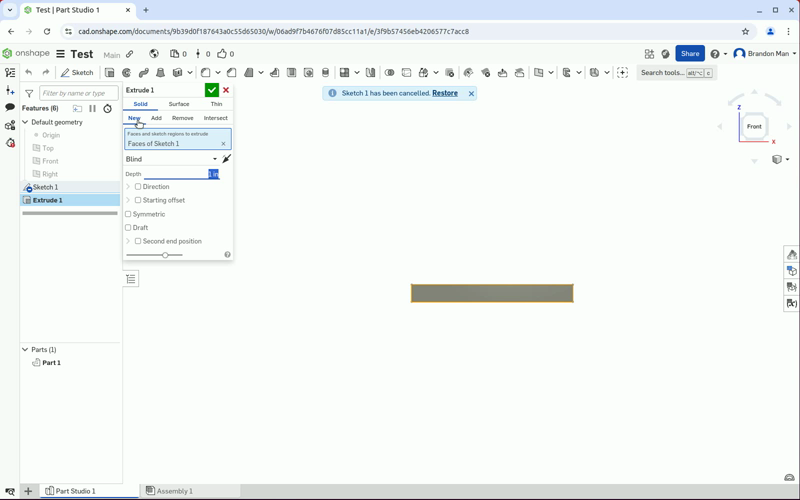
text(12.517)
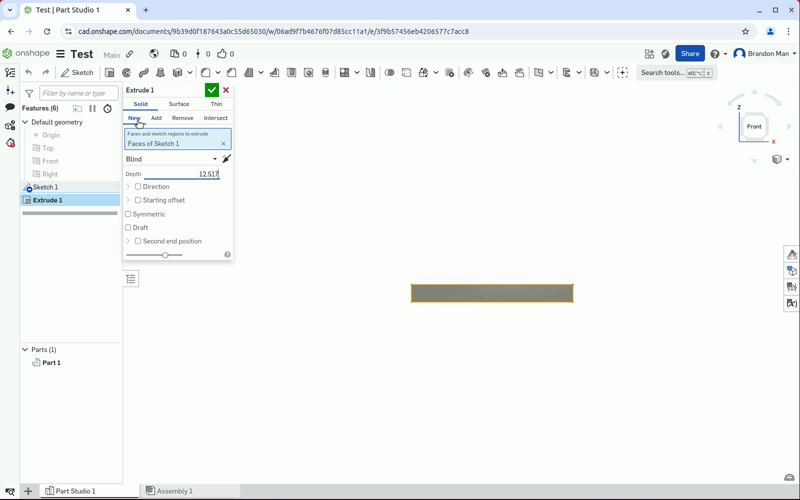
key(enter)
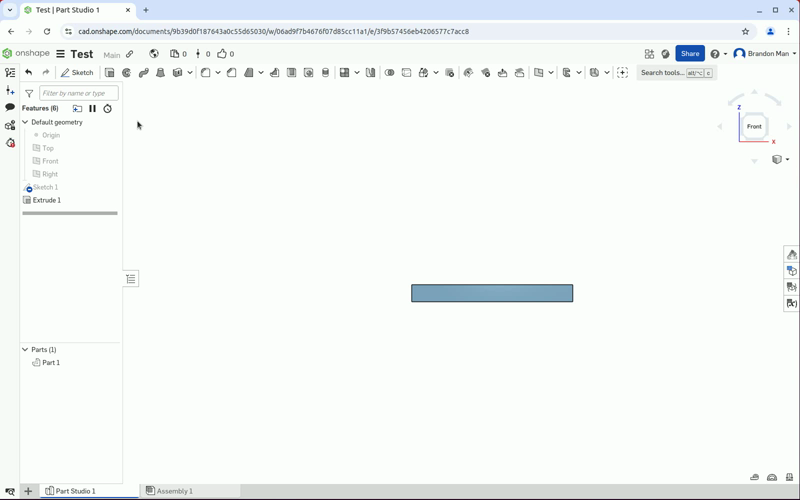
key(shift+h)
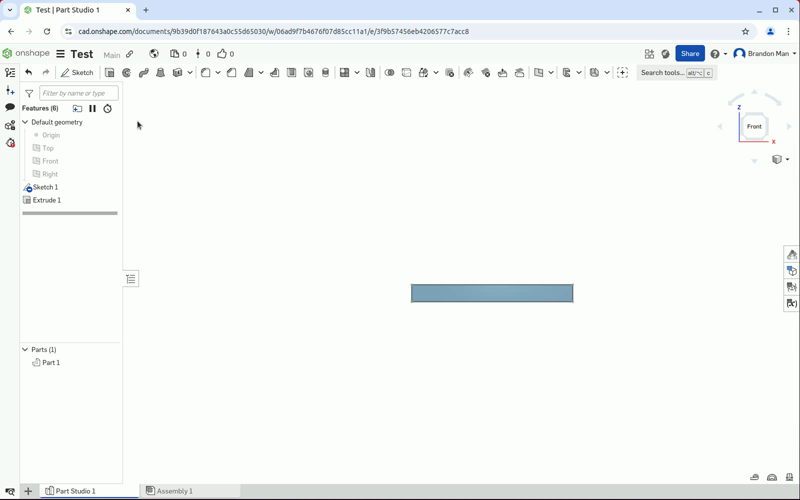
key(shift+h)
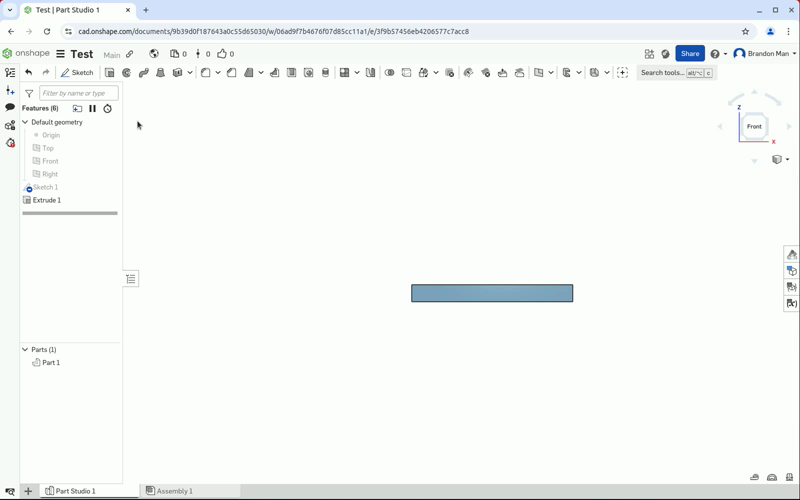
mouse_move(73, 189)
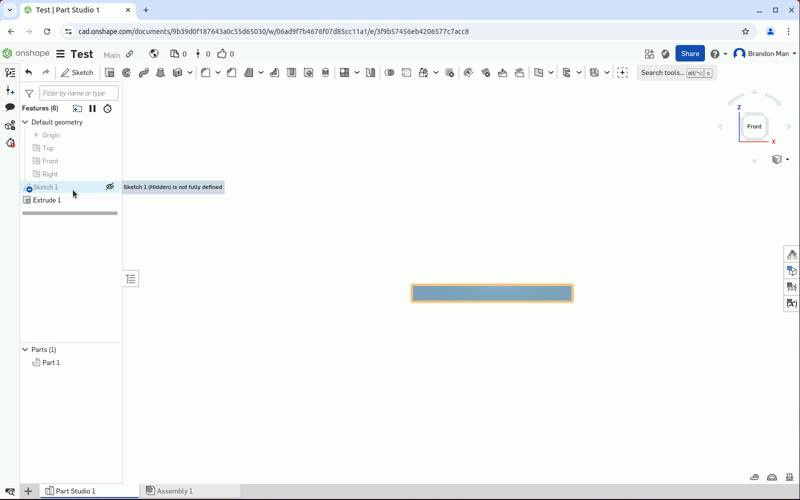
click(73, 189)
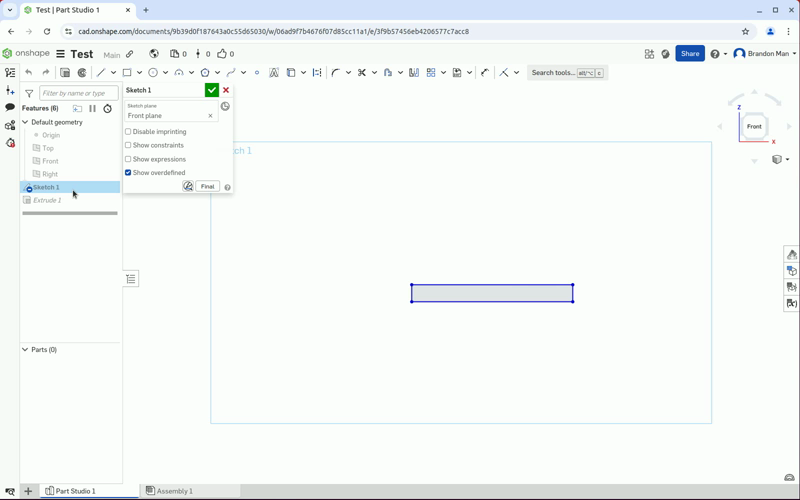
mouse_move(229, 92)
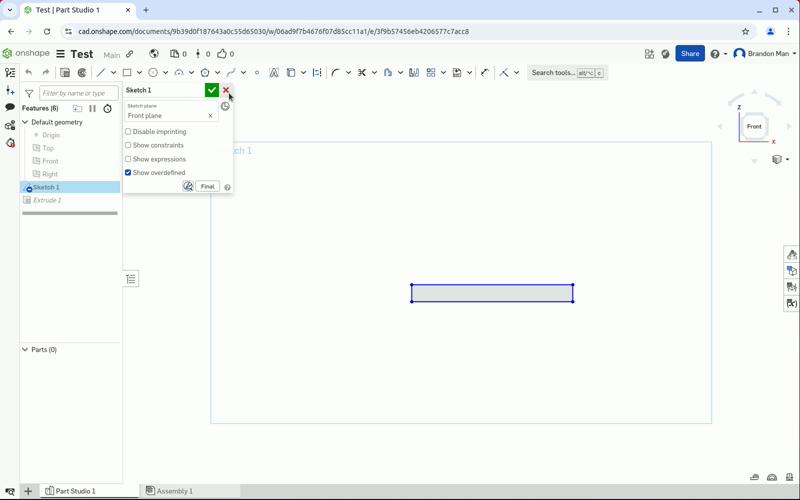
click(229, 92)
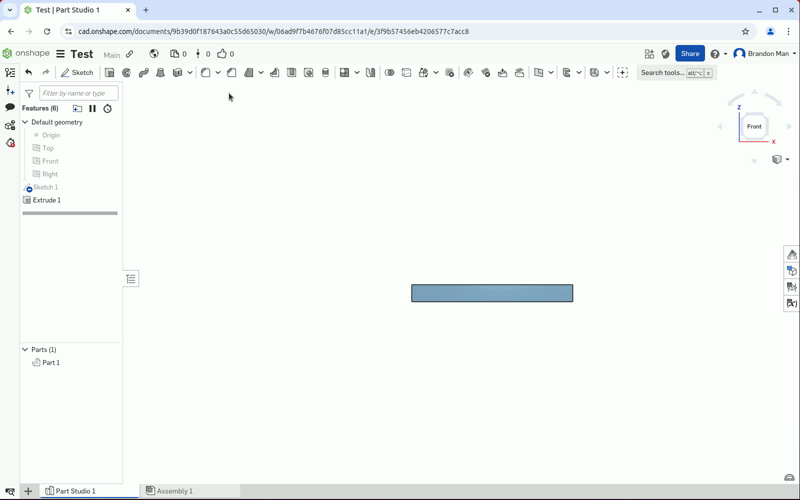
mouse_move(73, 352)
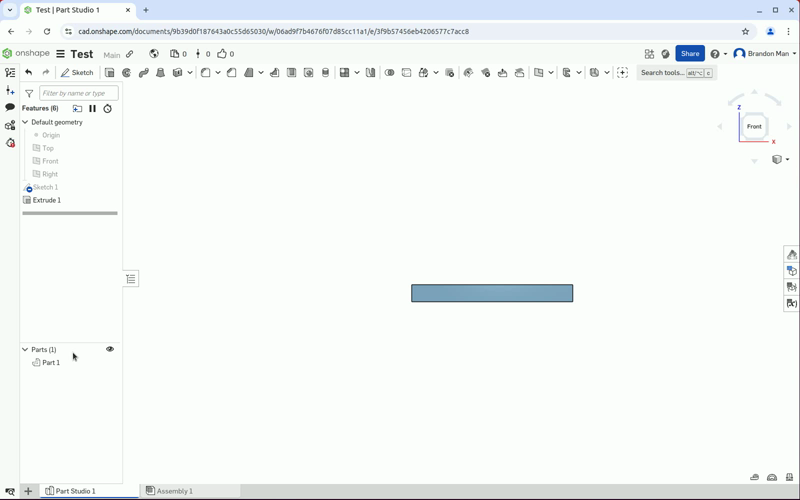
key(y)
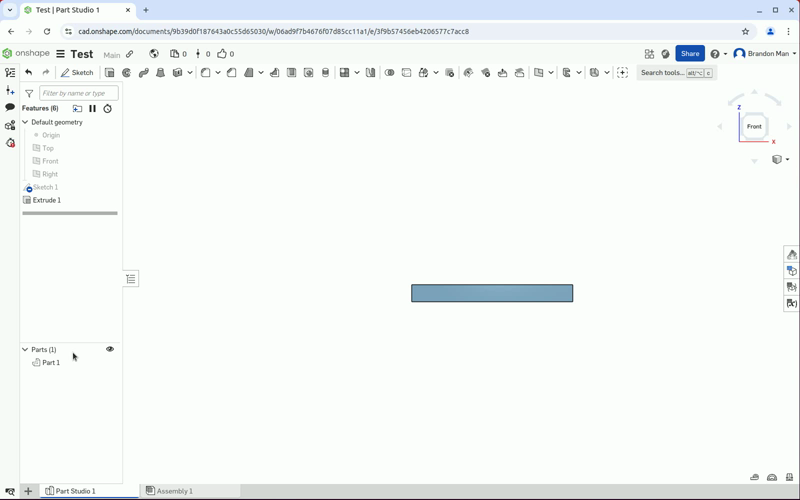
key(shift+p)
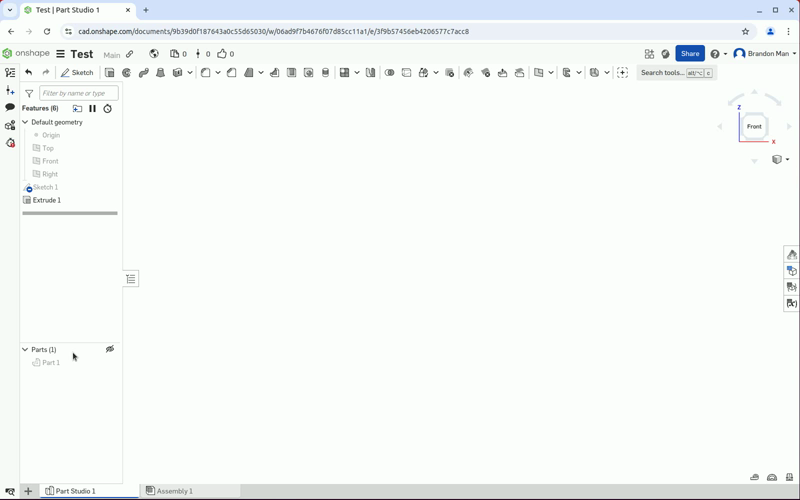
key(space)
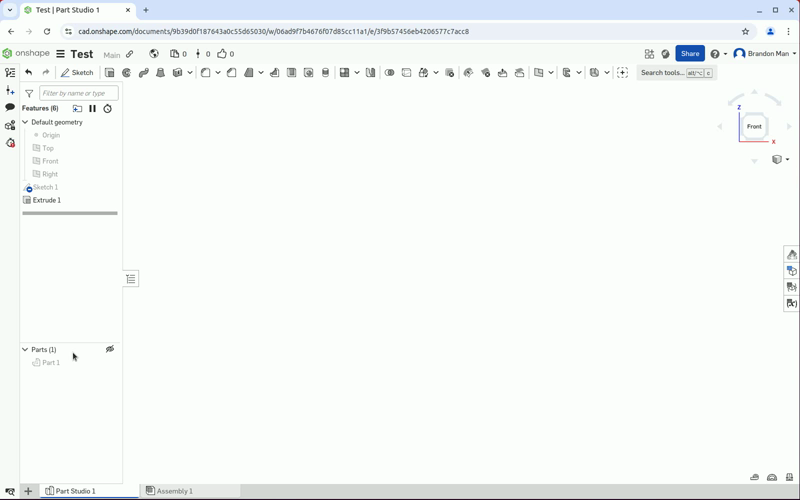
key_down(shift)
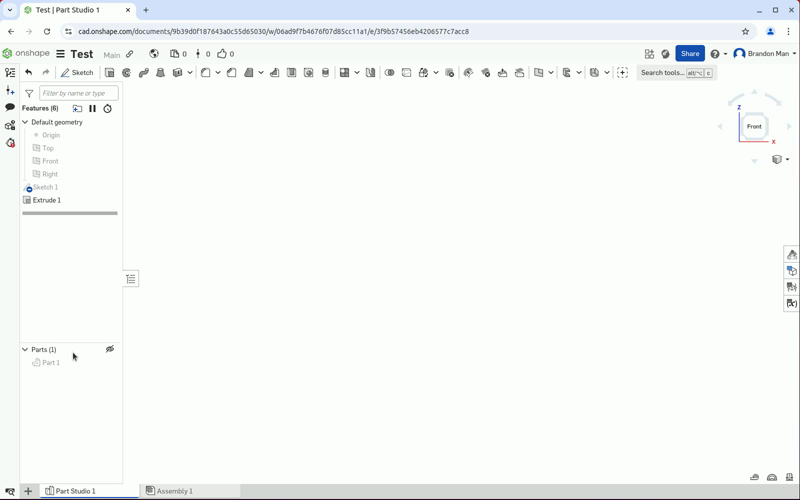
key(down)
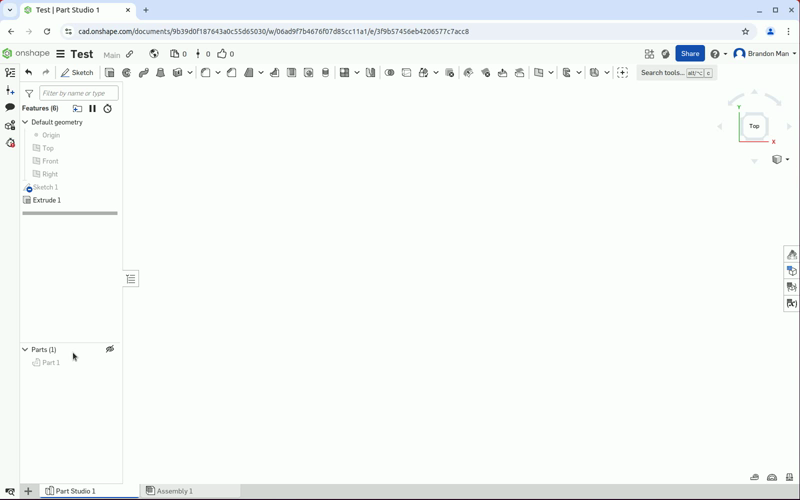
key_up(shift)
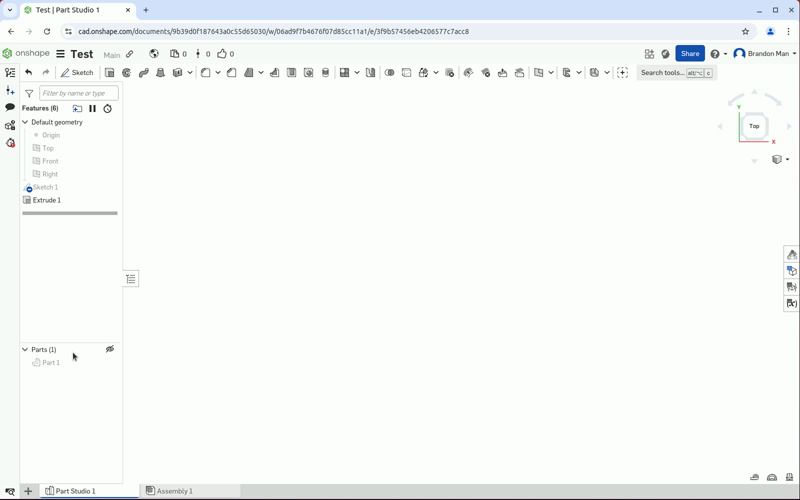
mouse_move(73, 352)
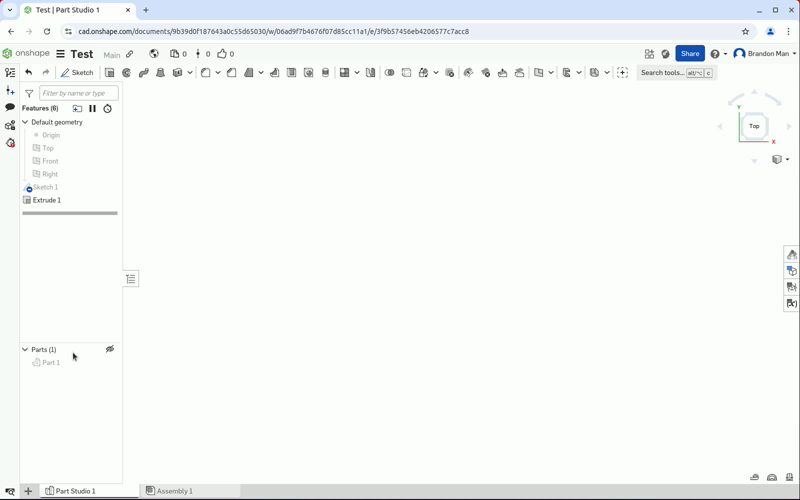
key(shift+y)
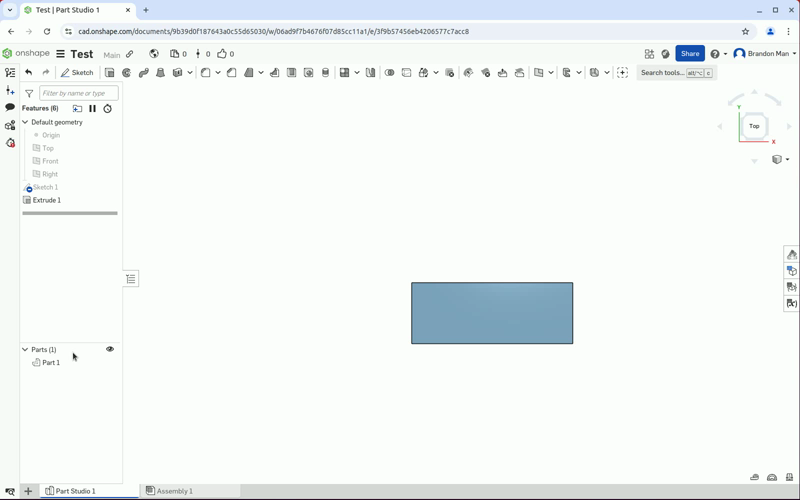
mouse_move(541, 75)
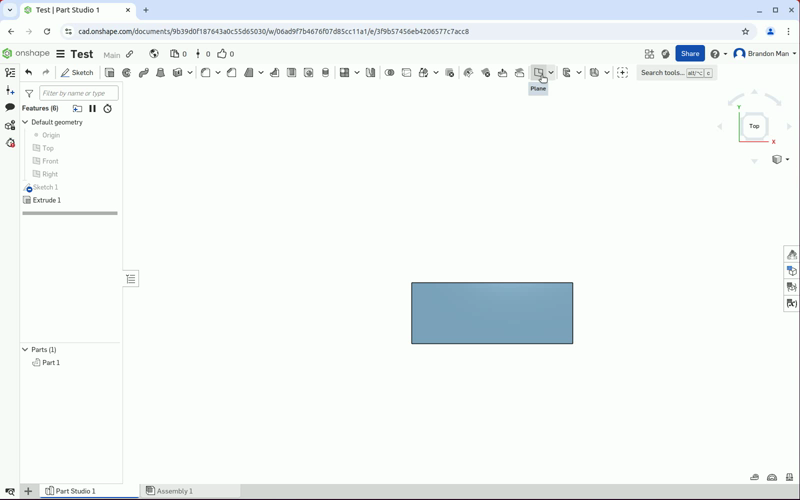
click(541, 75)
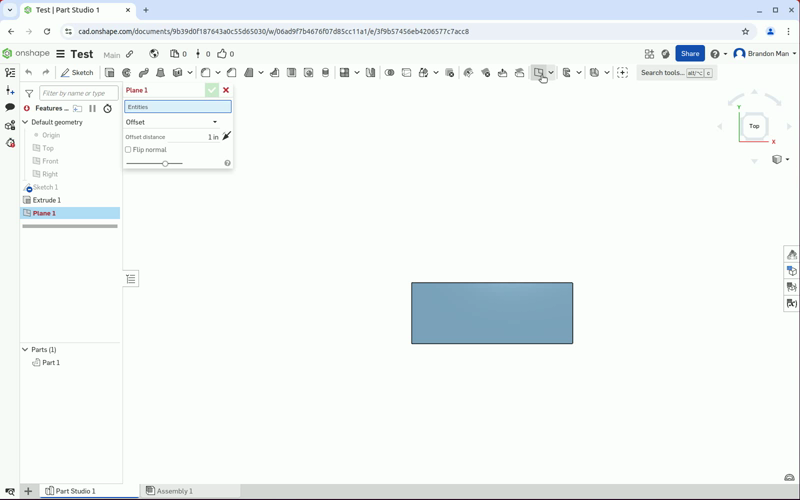
mouse_move(73, 150)
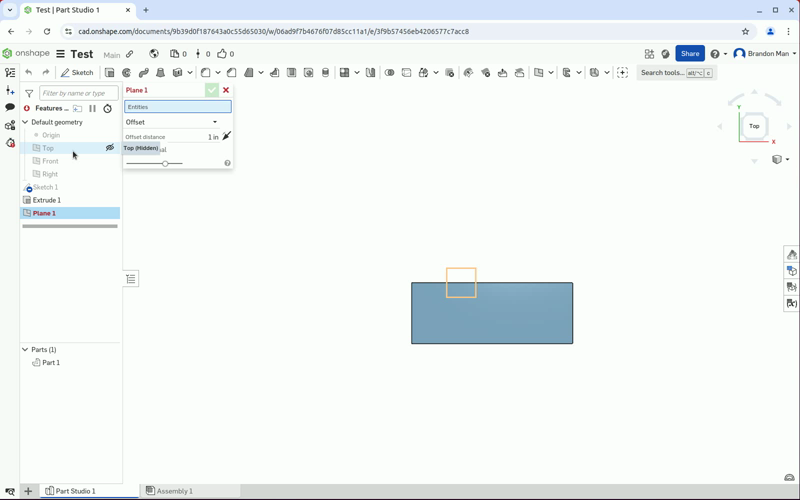
click(73, 150)
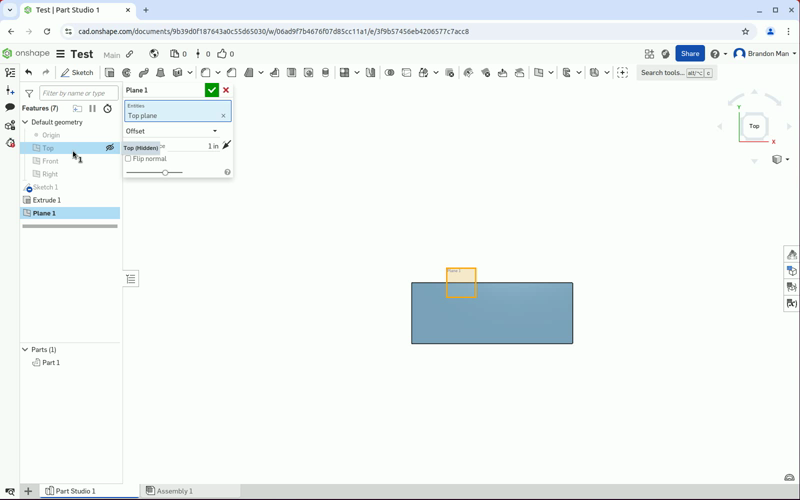
key(tab, 2)
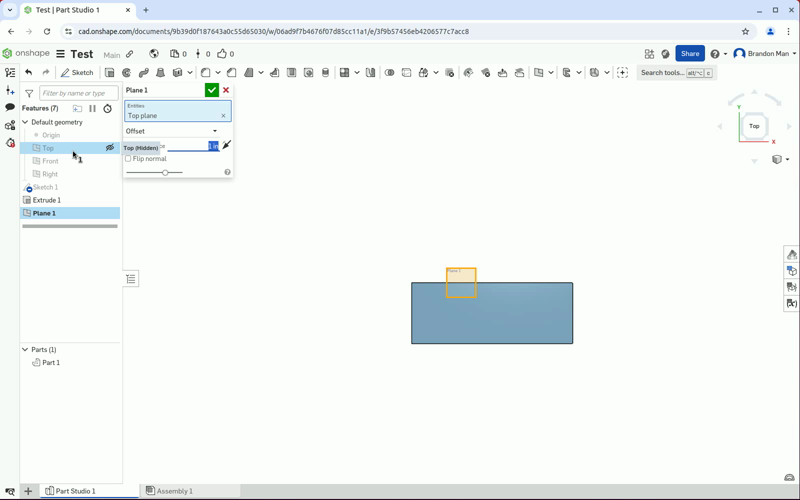
text(0.493)
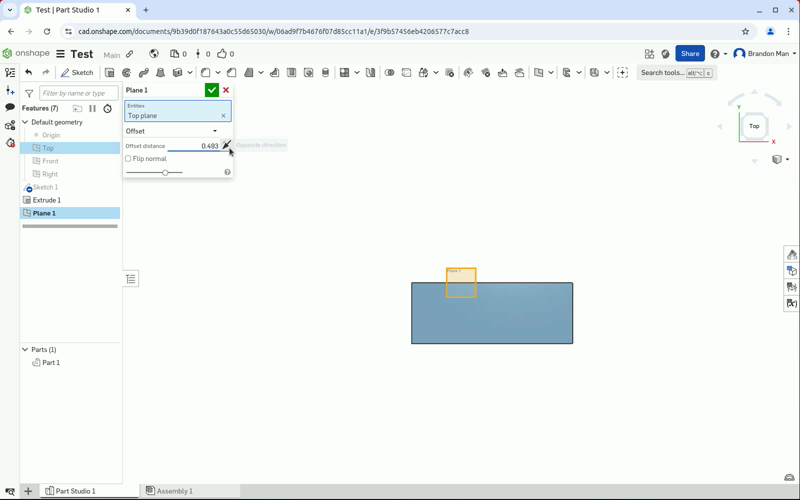
mouse_move(229, 147)
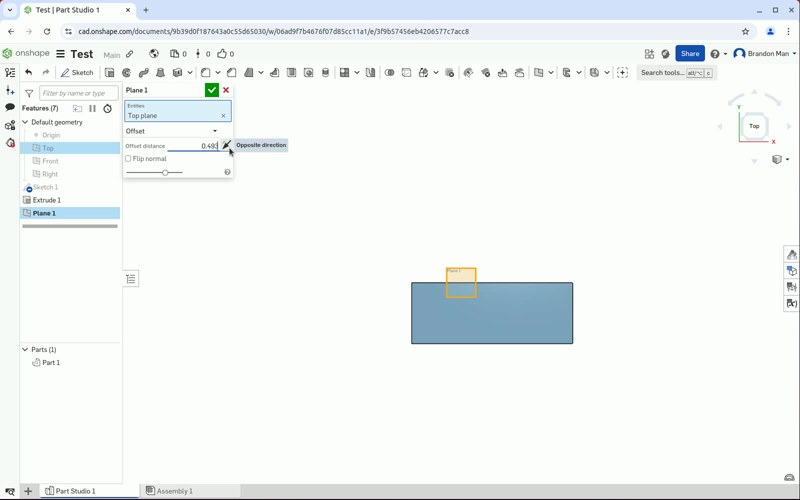
click(229, 147)
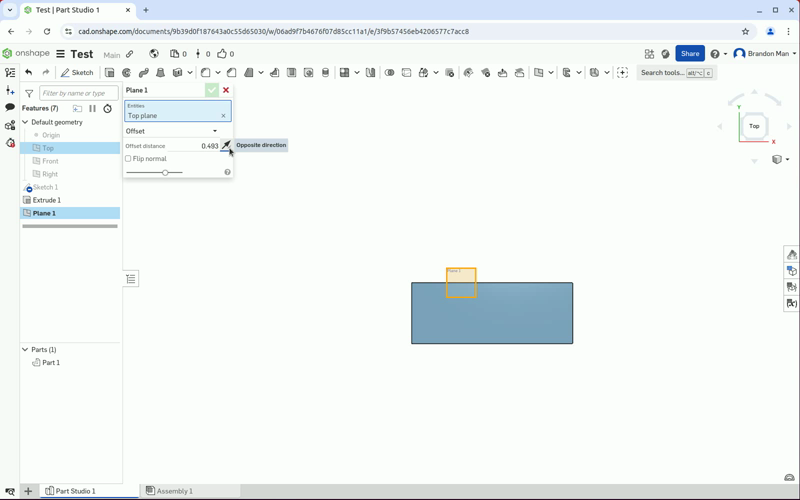
key(enter, 2)
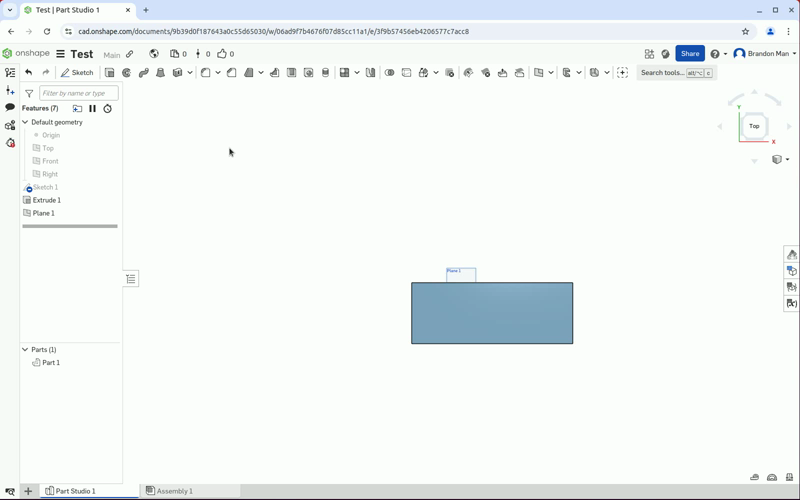
key(shift+s)
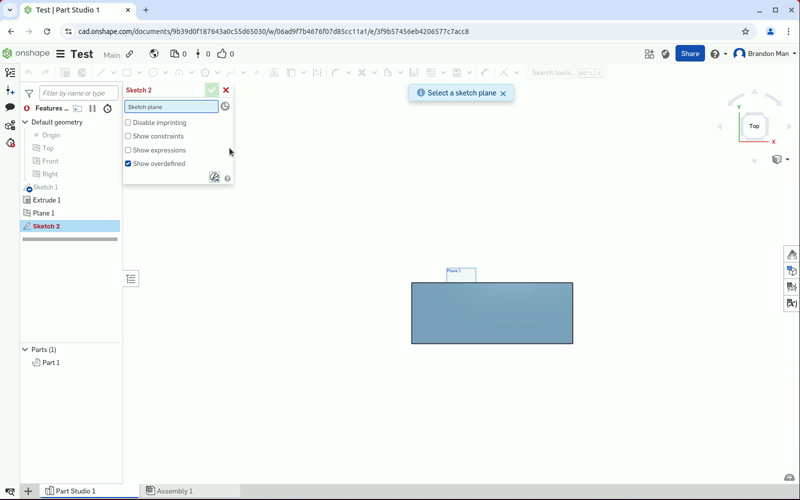
mouse_move(73, 215)
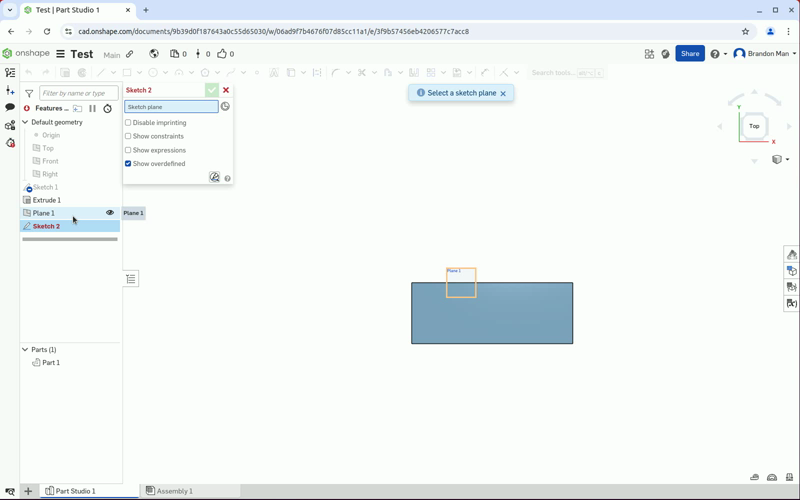
click(73, 215)
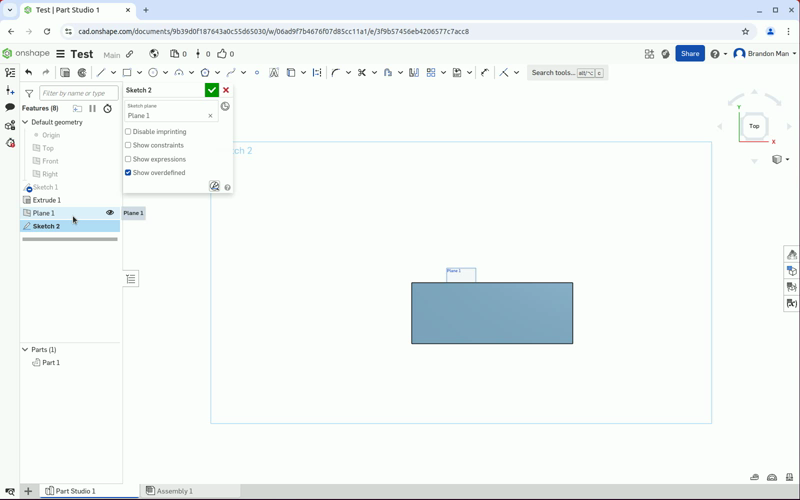
mouse_move(73, 352)
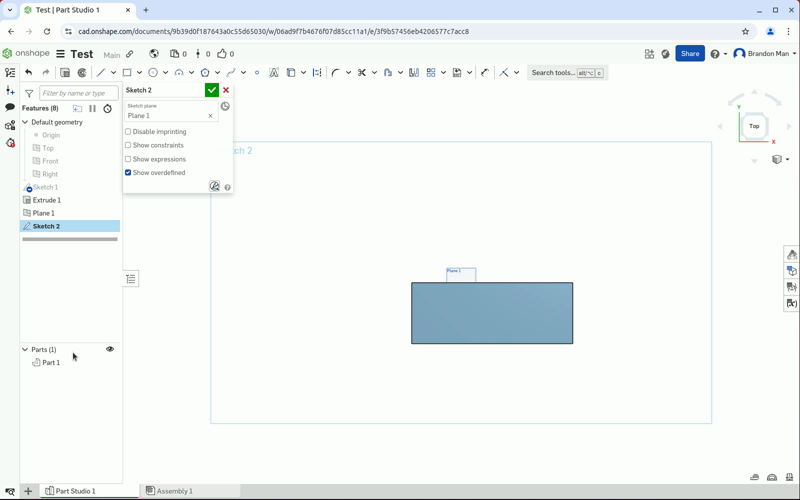
key(y)
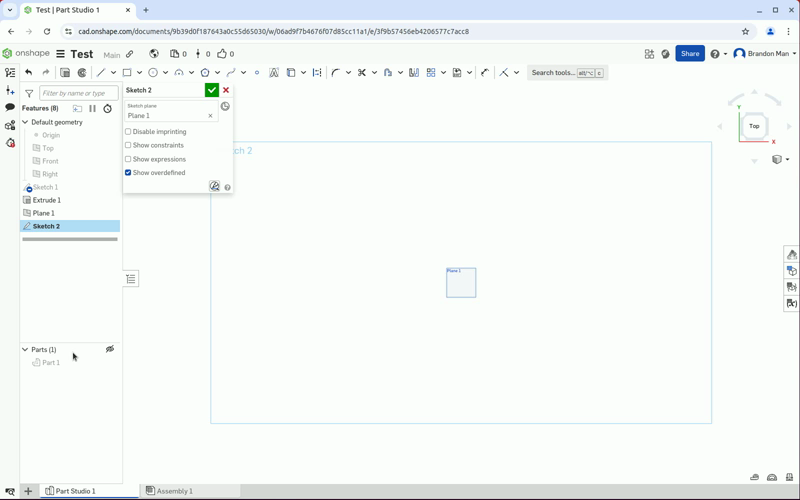
key(l)
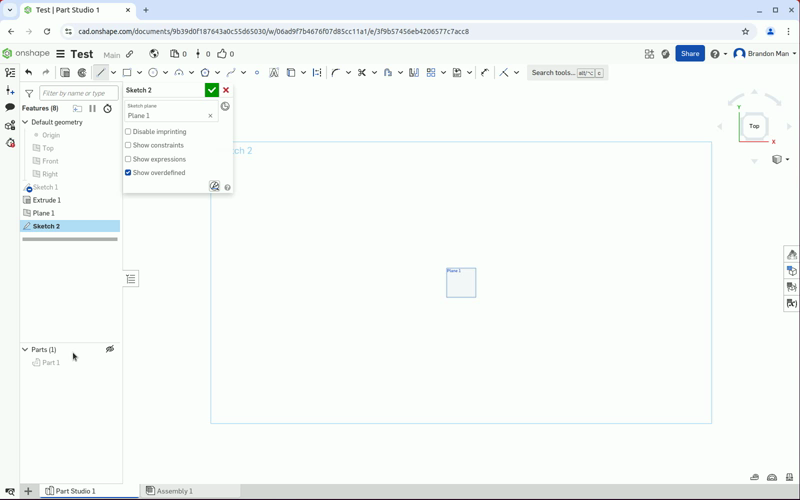
key_down(shift)
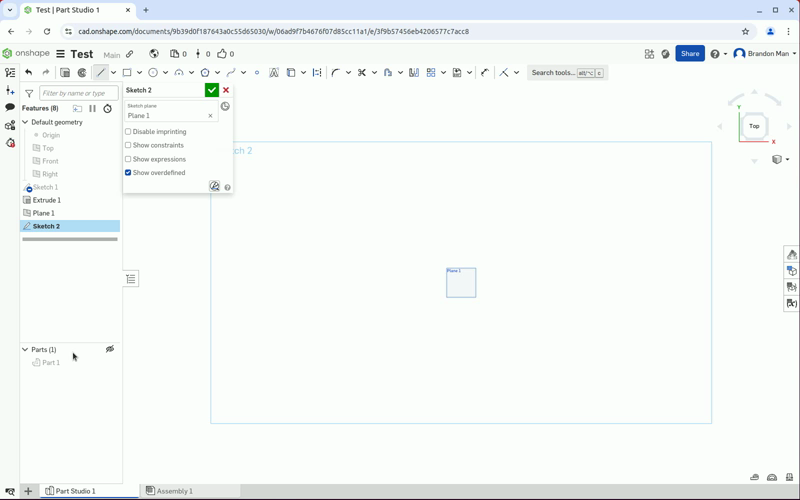
mouse_move(522, 334)
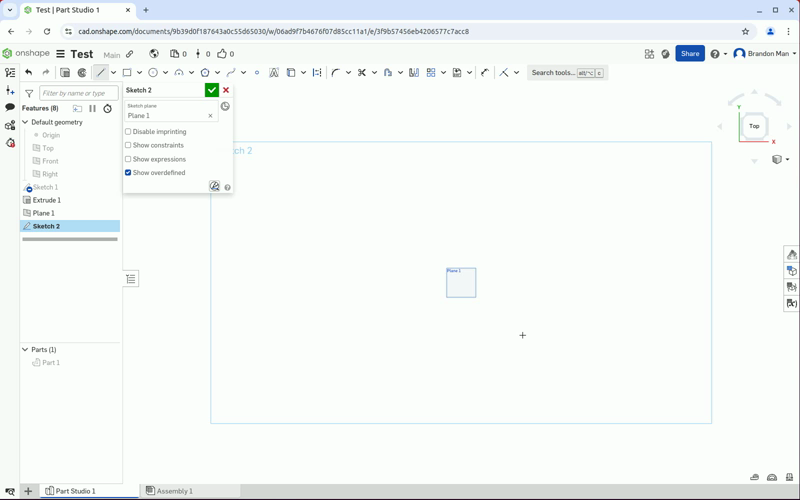
click(522, 334)
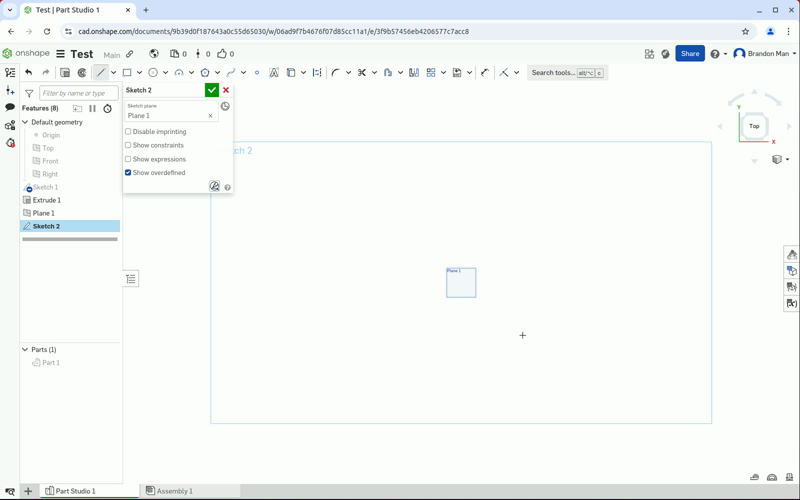
key_up(shift)
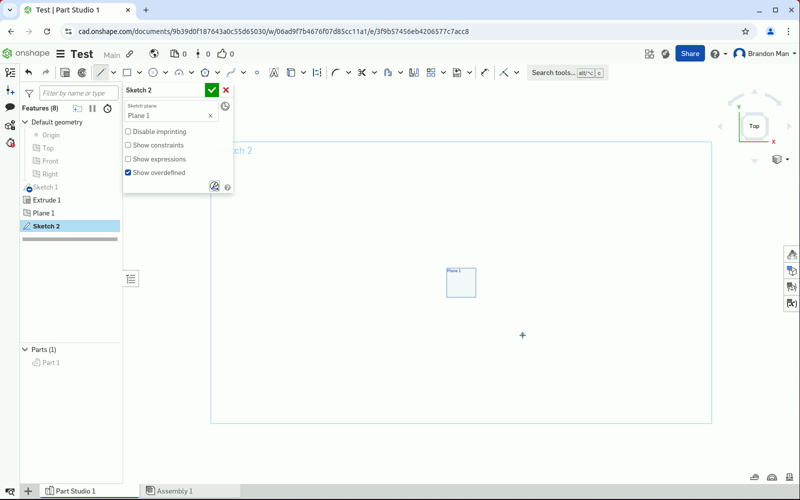
key_down(shift)
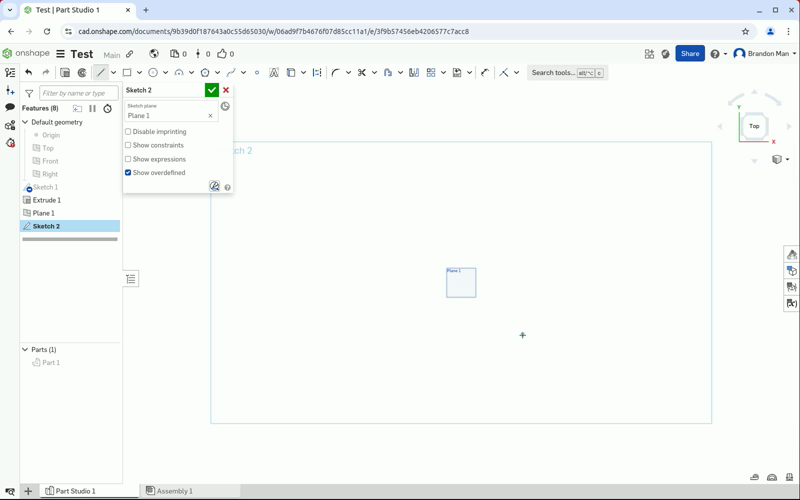
mouse_move(552, 334)
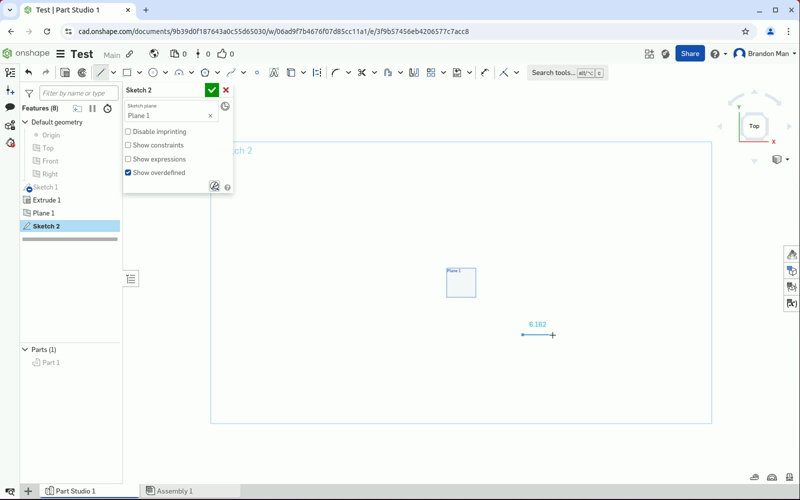
mouse_move(565, 334)
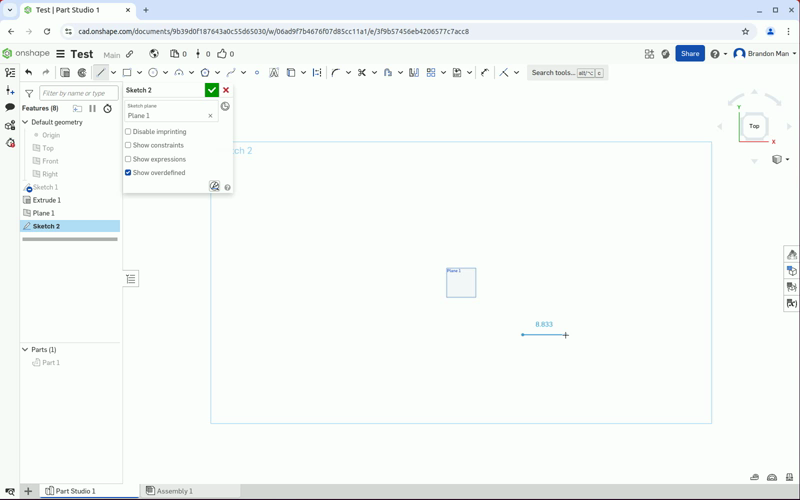
click(565, 334)
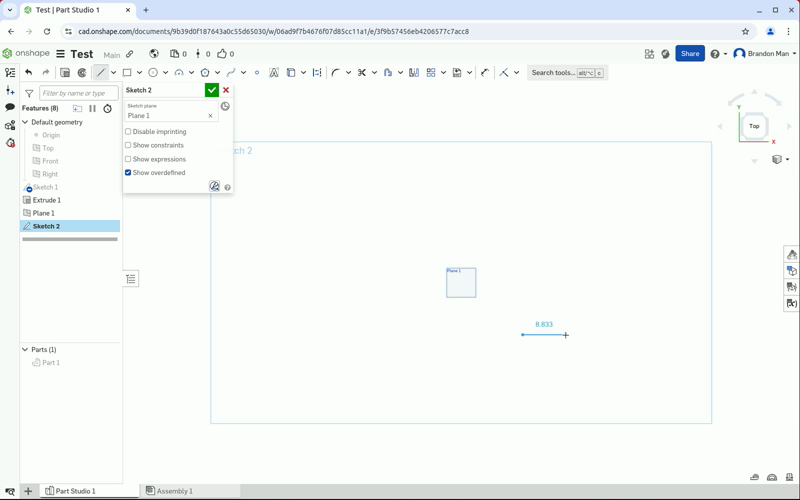
key_up(shift)
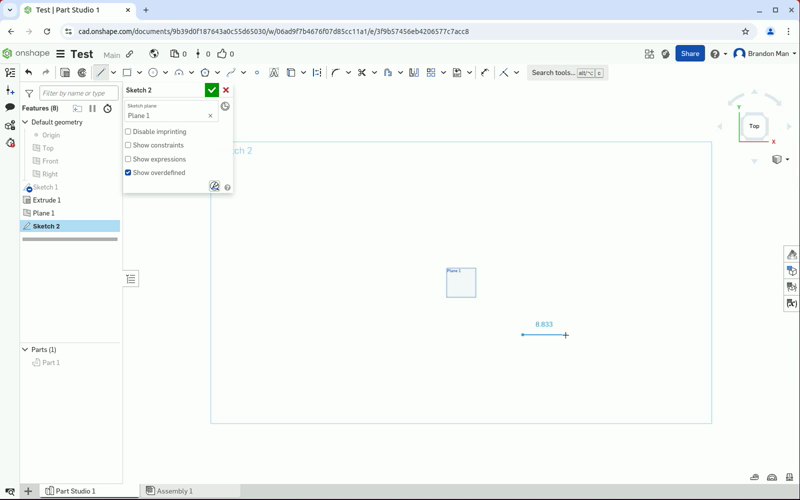
key_down(shift)
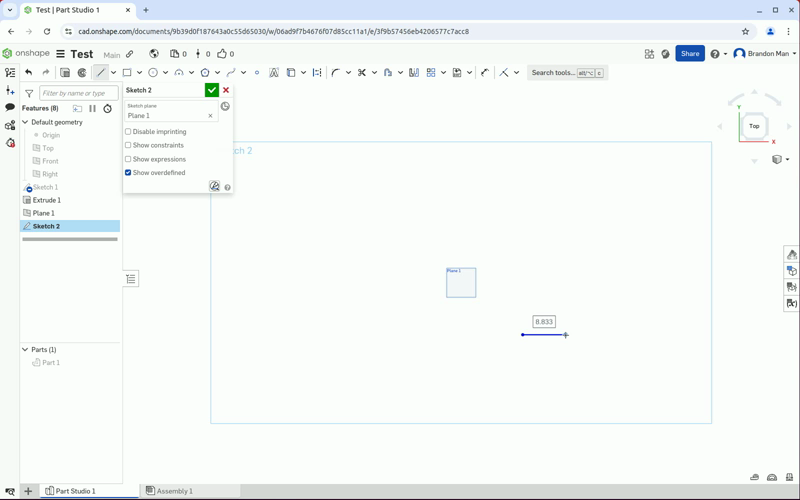
mouse_move(589, 334)
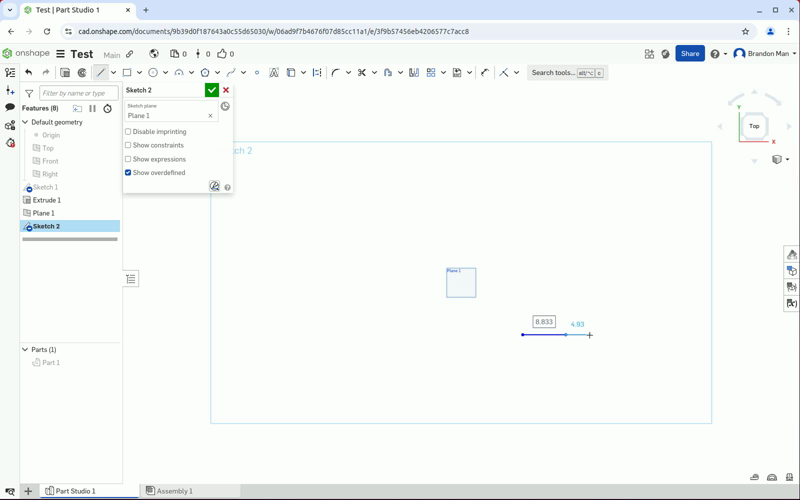
mouse_move(565, 290)
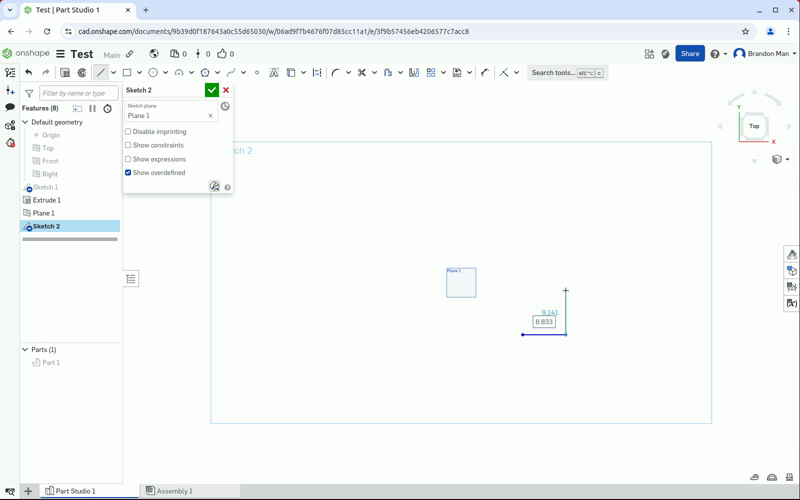
click(565, 290)
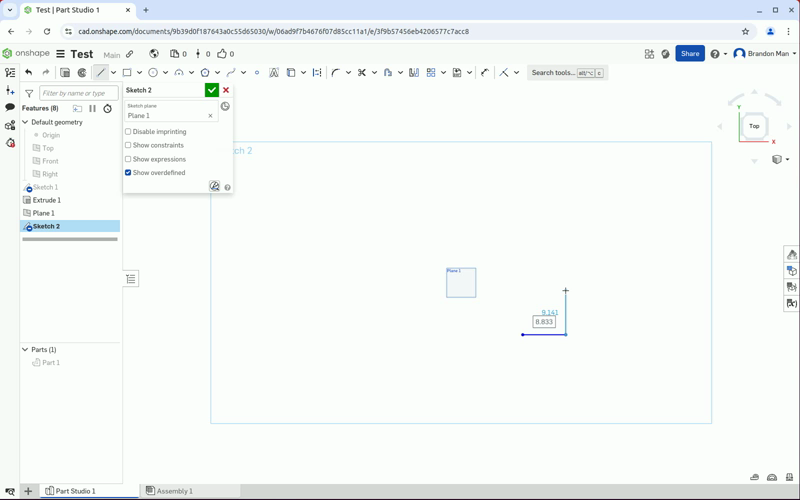
key_up(shift)
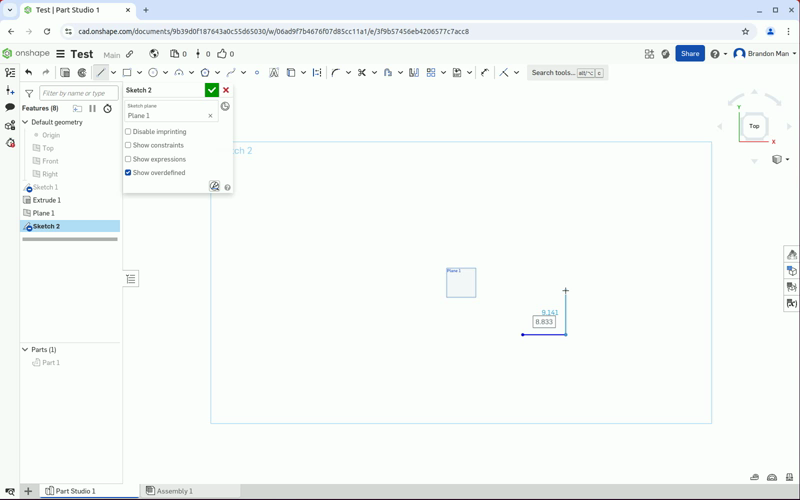
key_down(shift)
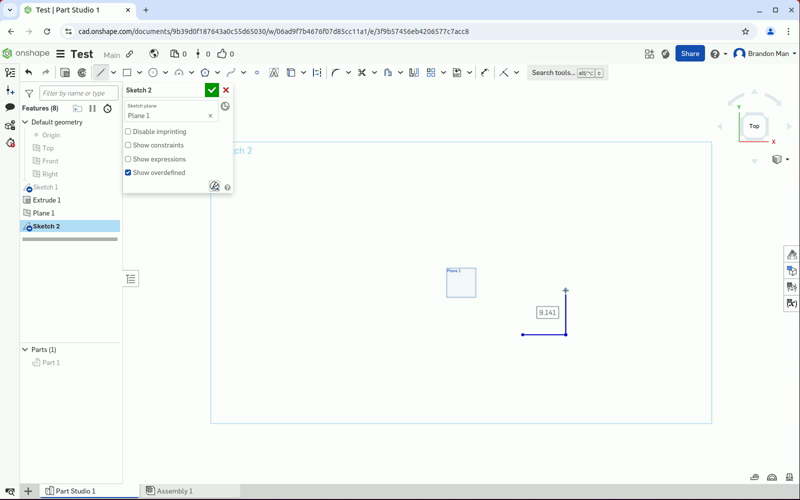
mouse_move(589, 290)
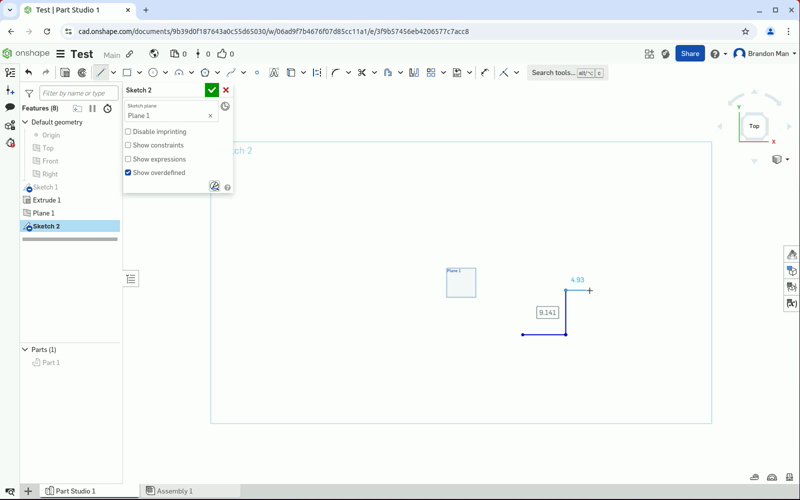
mouse_move(522, 290)
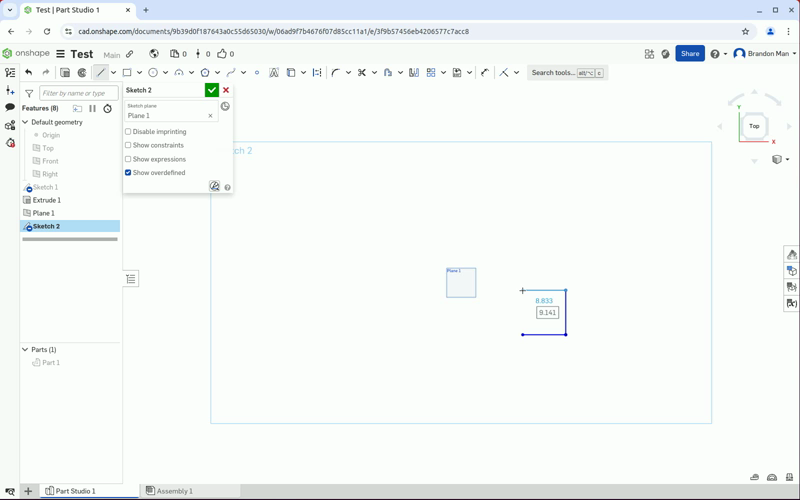
click(522, 290)
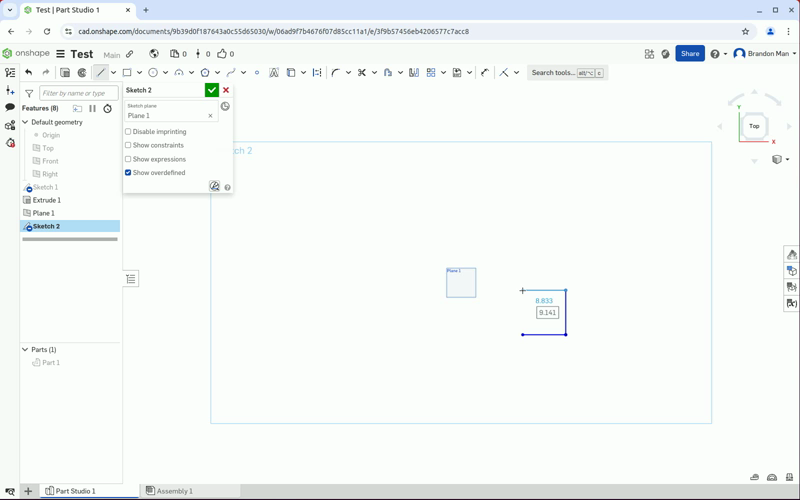
key_up(shift)
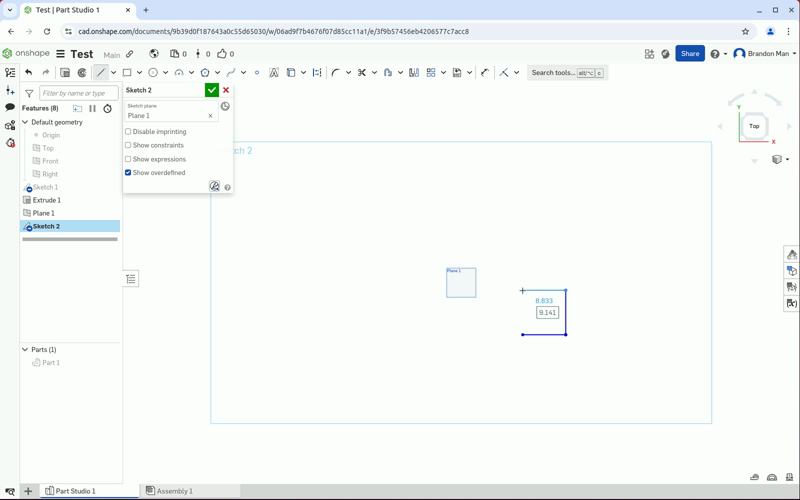
mouse_move(552, 290)
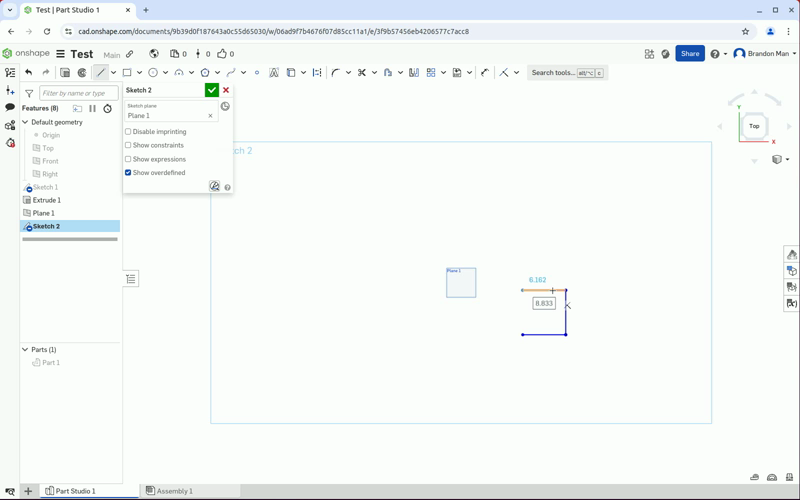
key_down(shift)
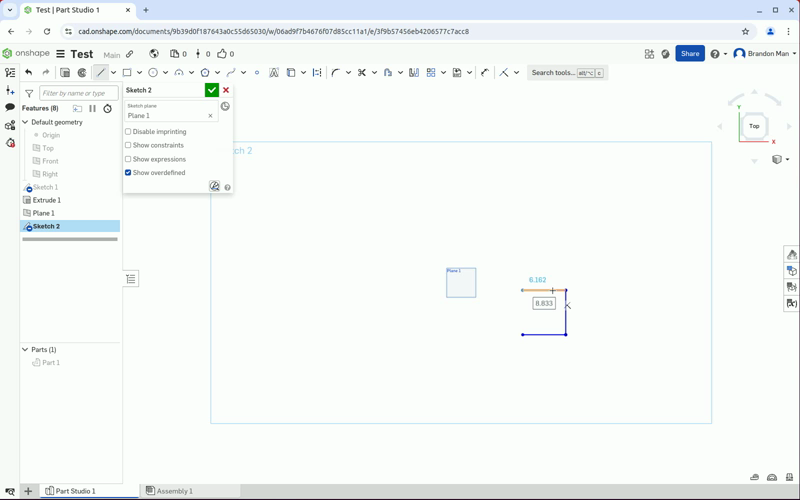
mouse_move(522, 334)
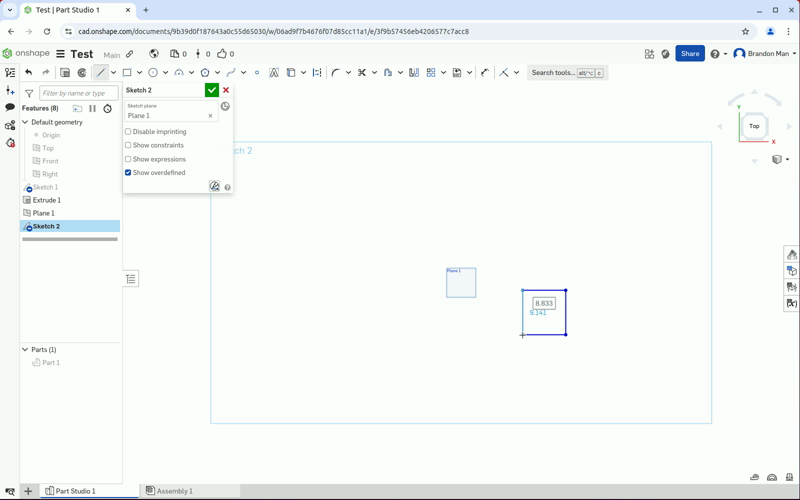
key_up(shift)
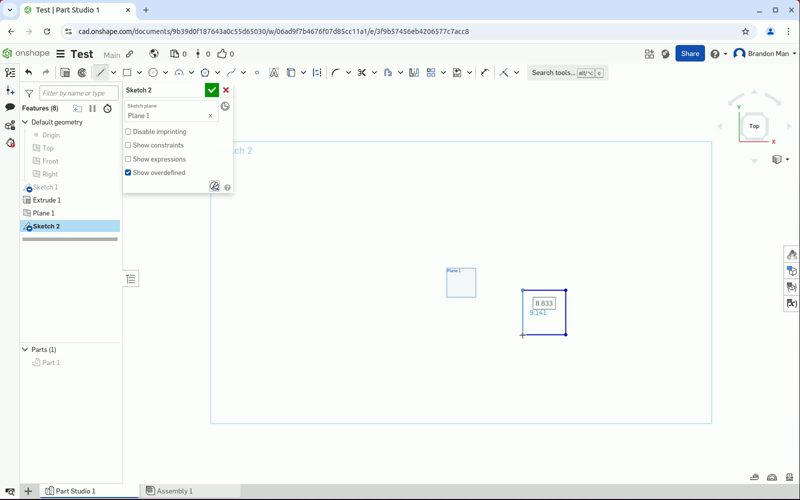
click(522, 334)
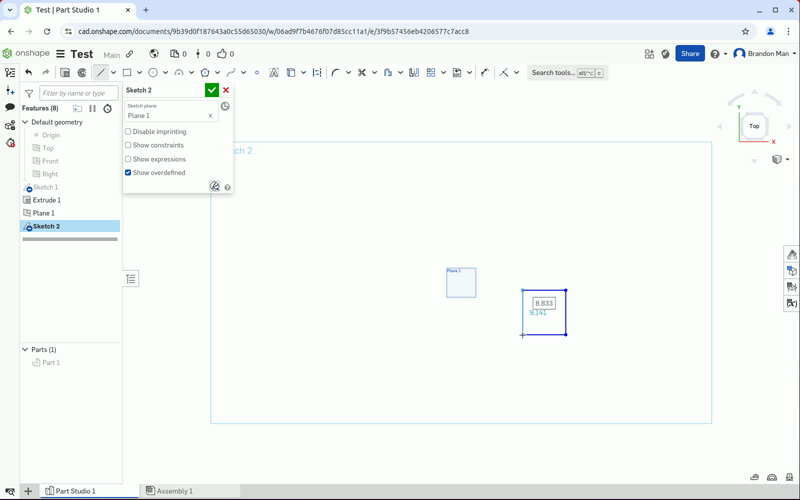
key(esc)
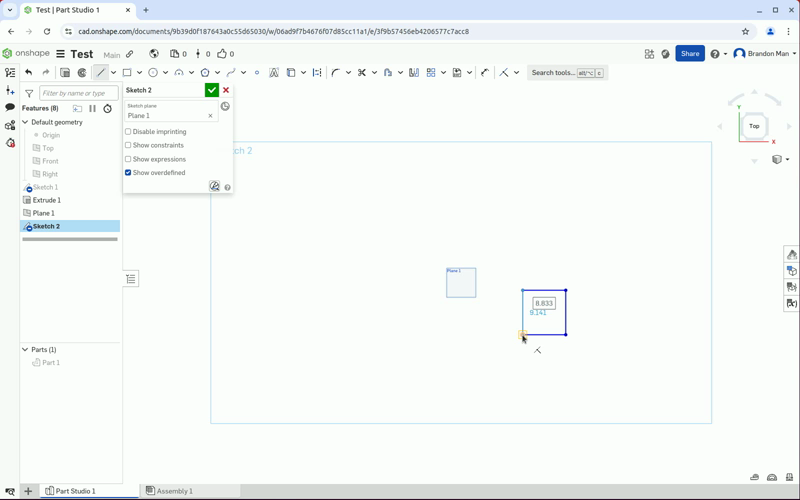
mouse_move(525, 315)
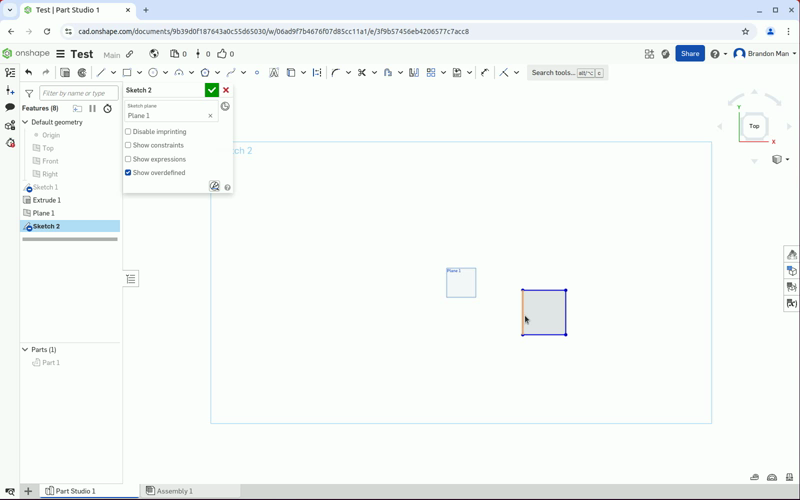
click(525, 315)
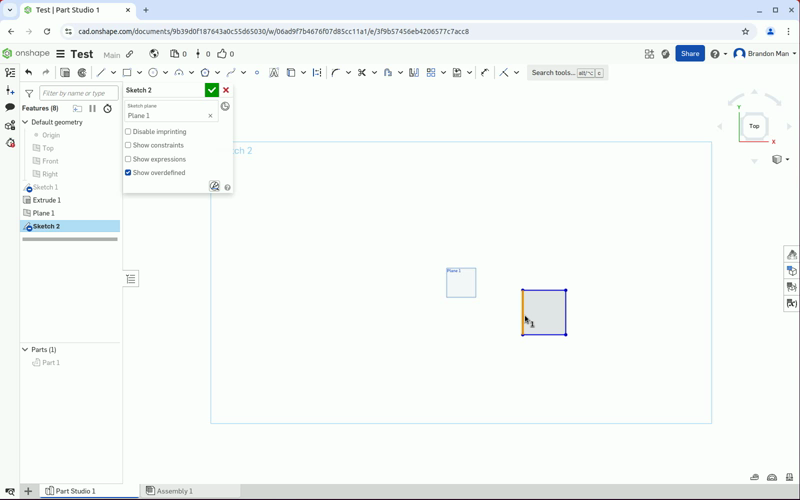
mouse_move(73, 352)
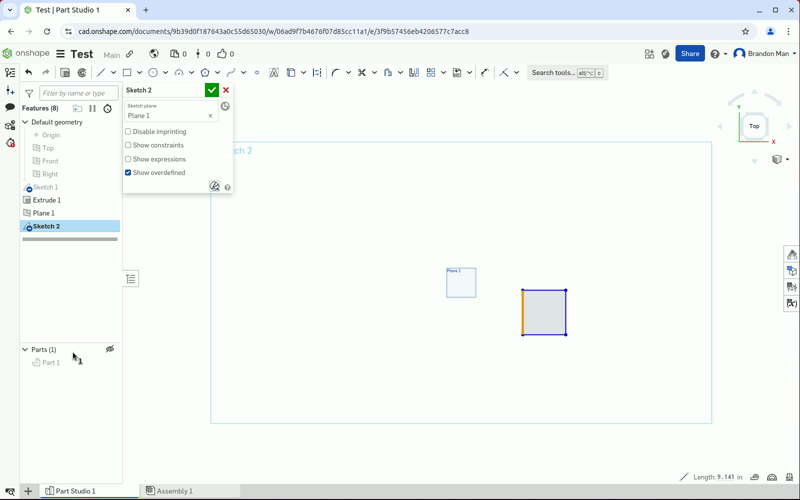
key(shift+y)
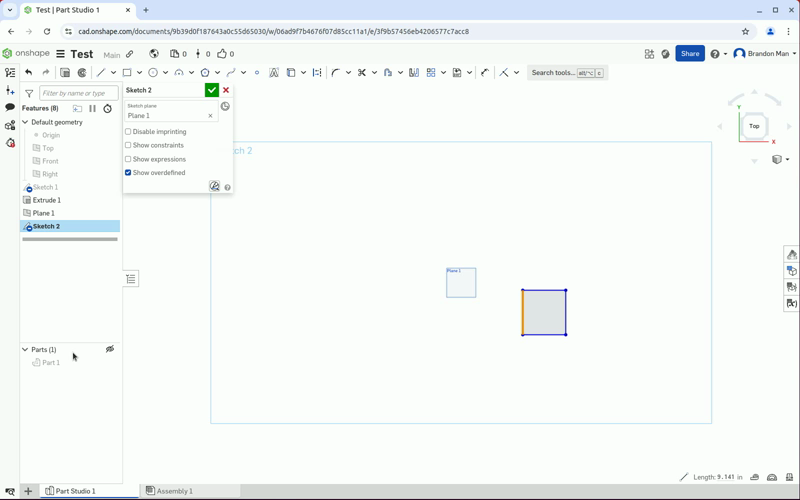
key(shift+e)
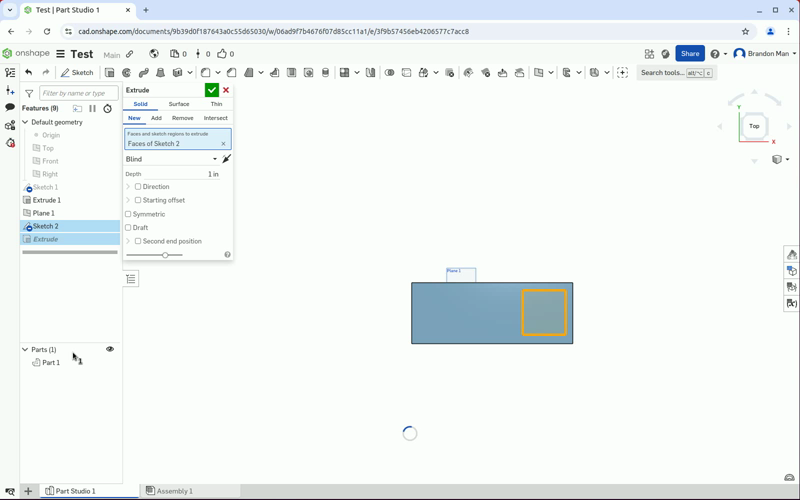
mouse_move(143, 106)
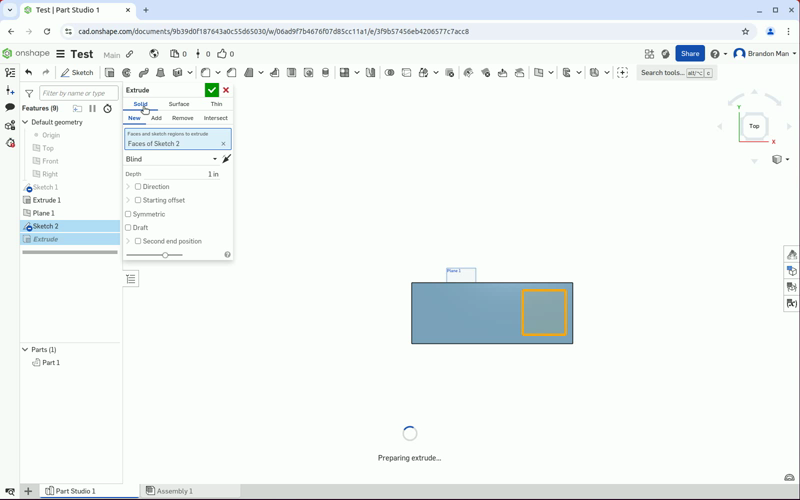
click(143, 106)
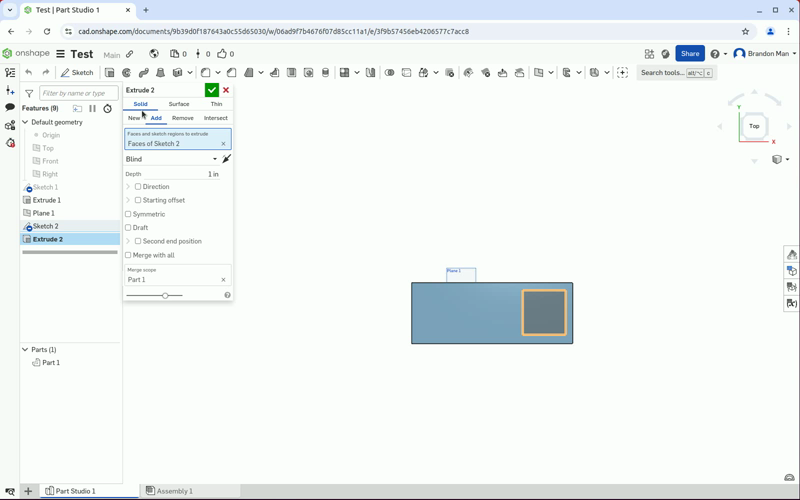
mouse_move(137, 120)
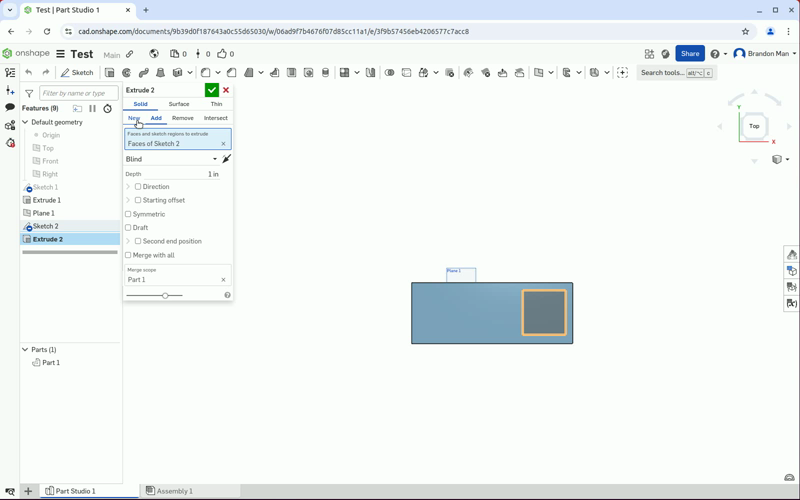
click(137, 120)
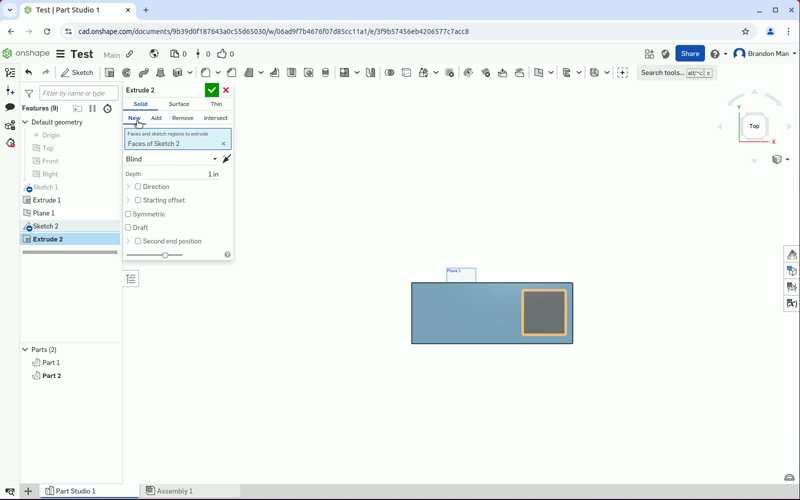
key(tab, 4)
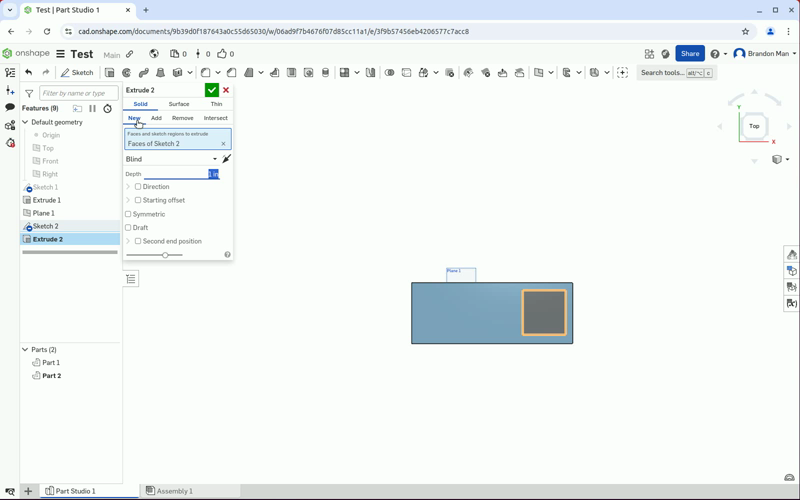
text(9.147)
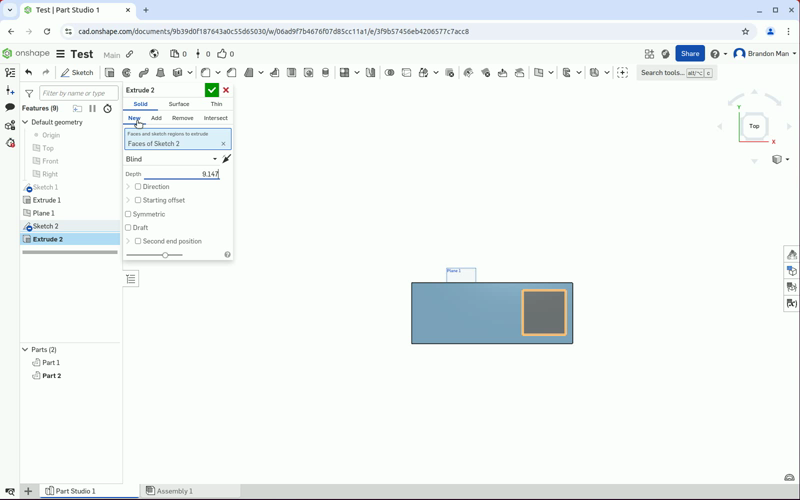
key(enter)
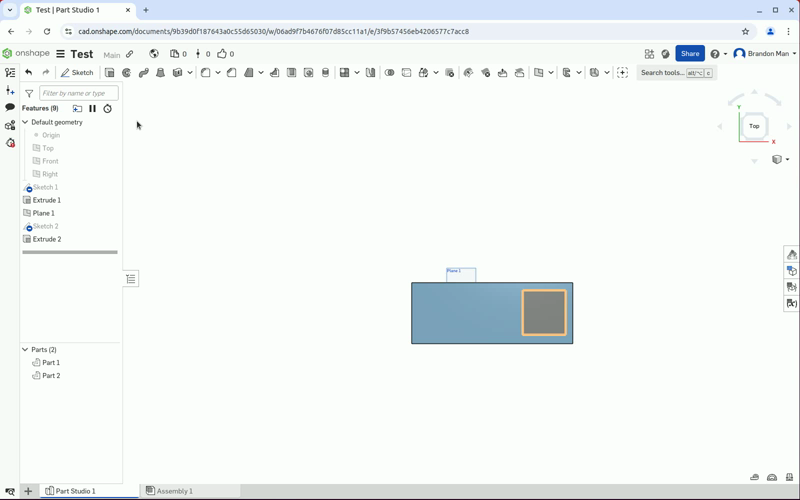
key(shift+h)
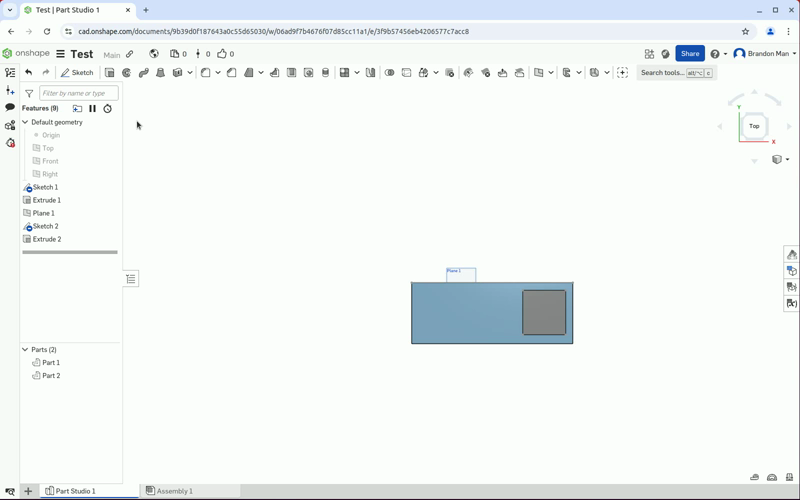
key(shift+h)
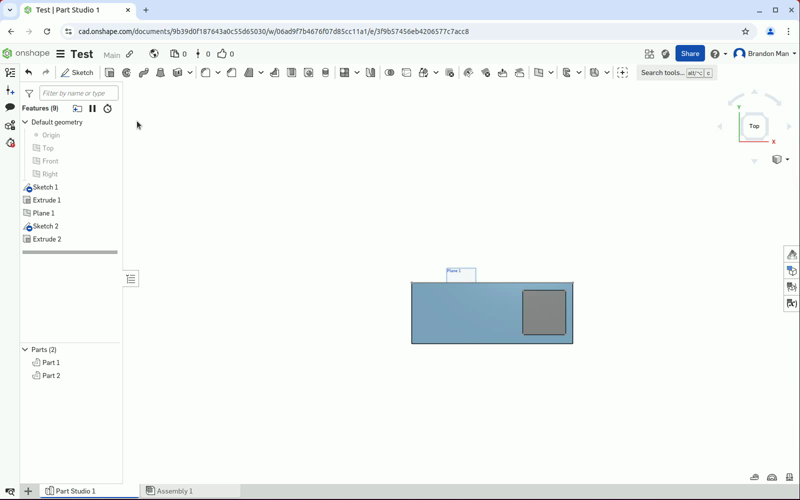
key(shift+7)
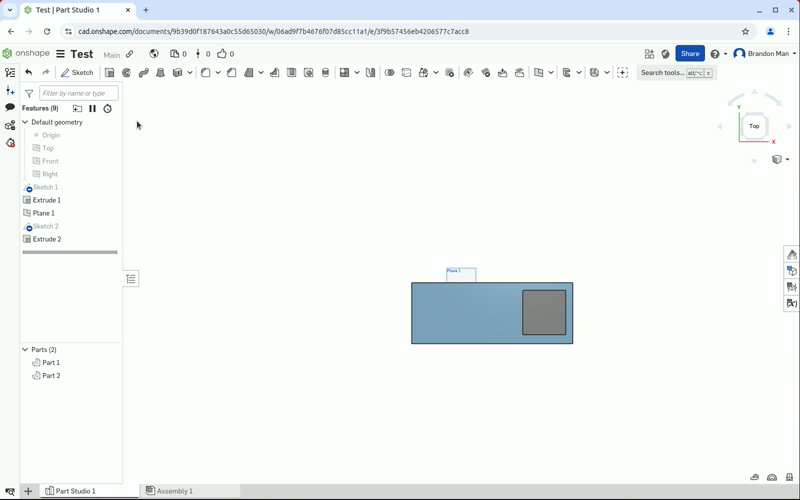
key(up, 3)
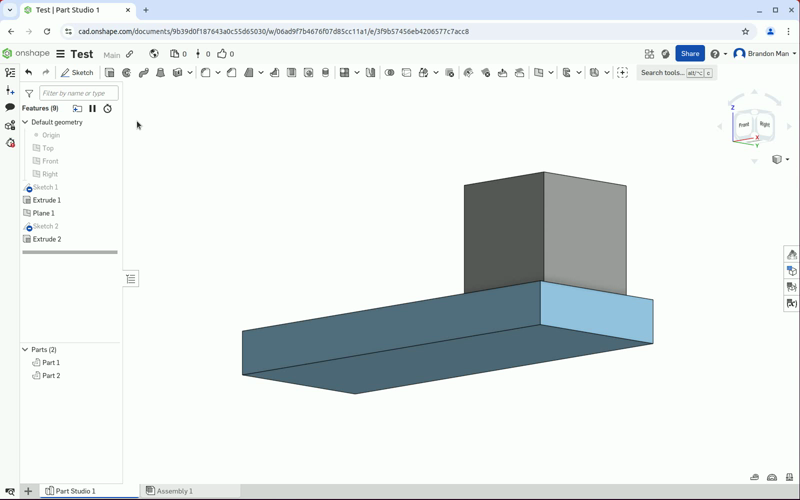
key(left, 3)
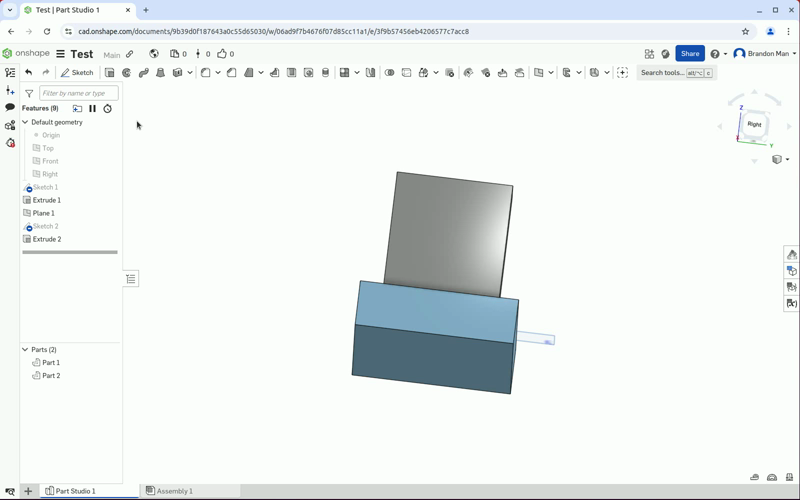
key(right, 3)
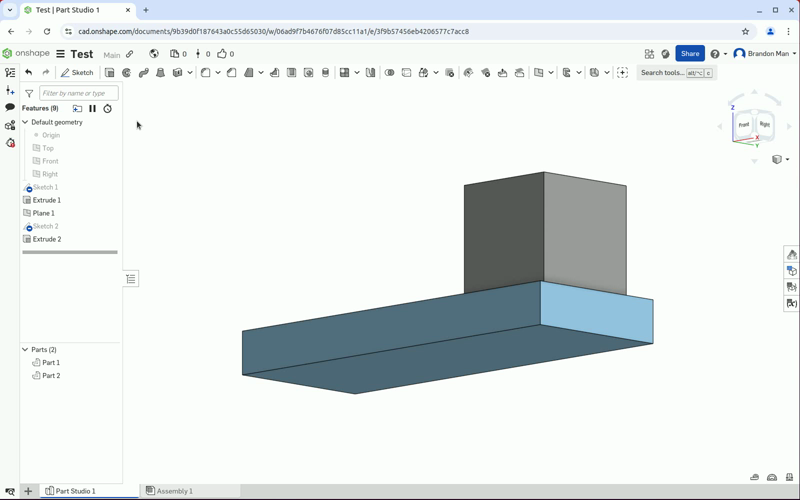
key(down, 3)
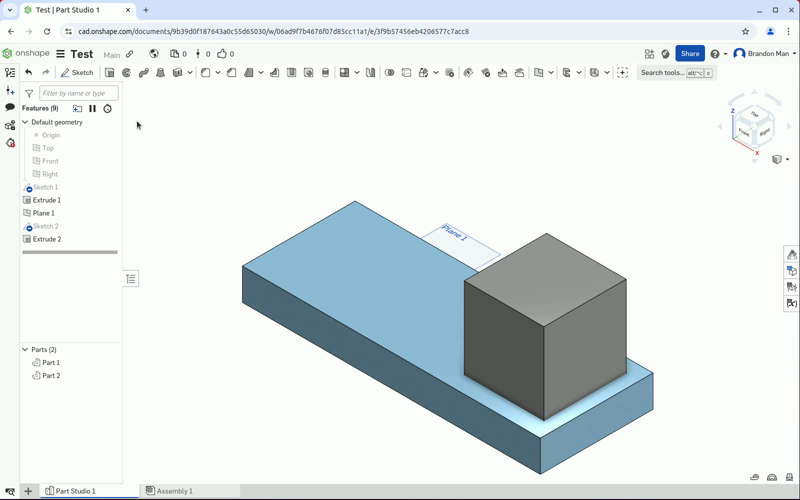
mouse_move(73, 189)
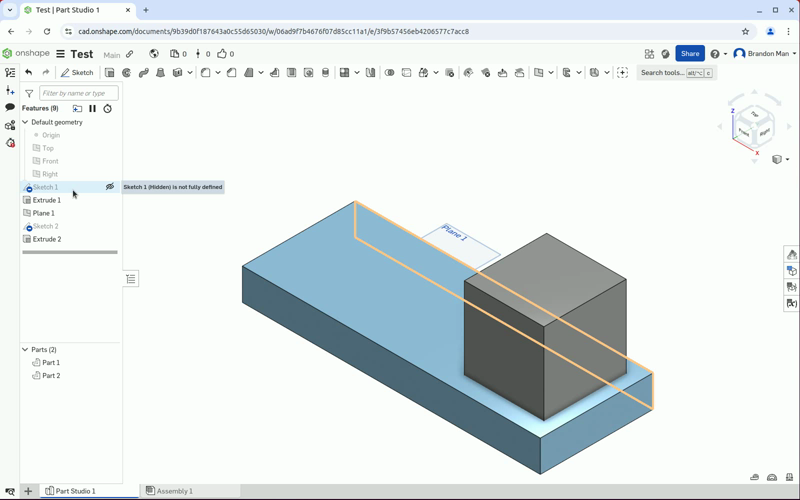
click(73, 189)